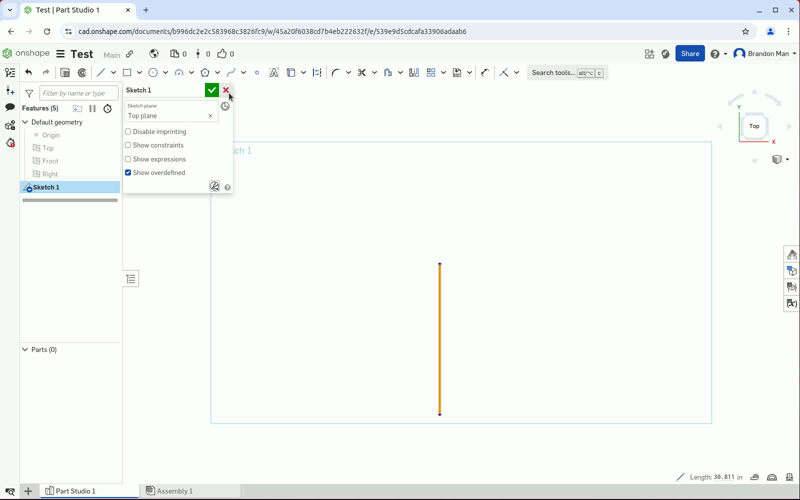
key(shift+h)
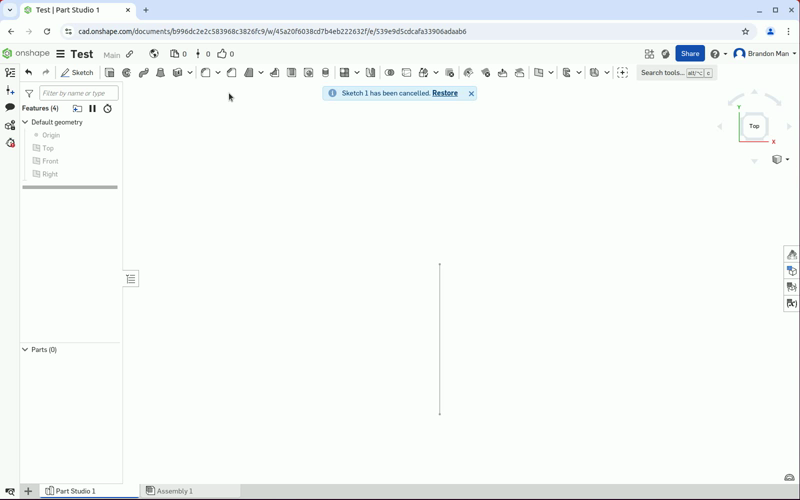
mouse_move(73, 352)
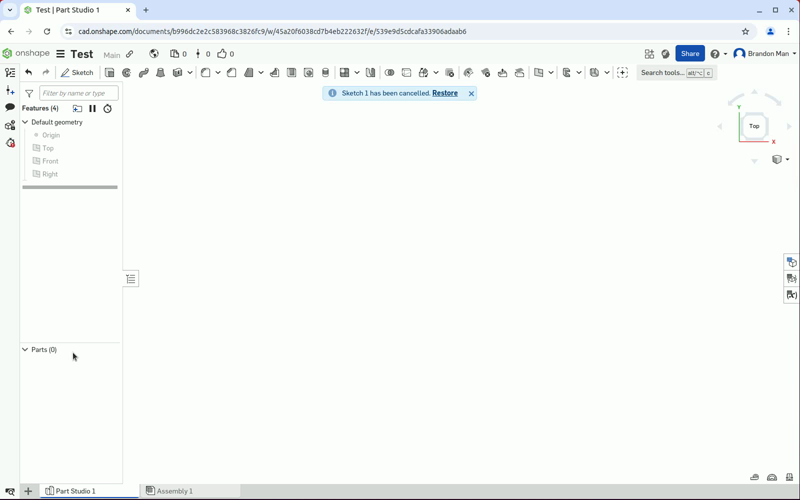
key(y)
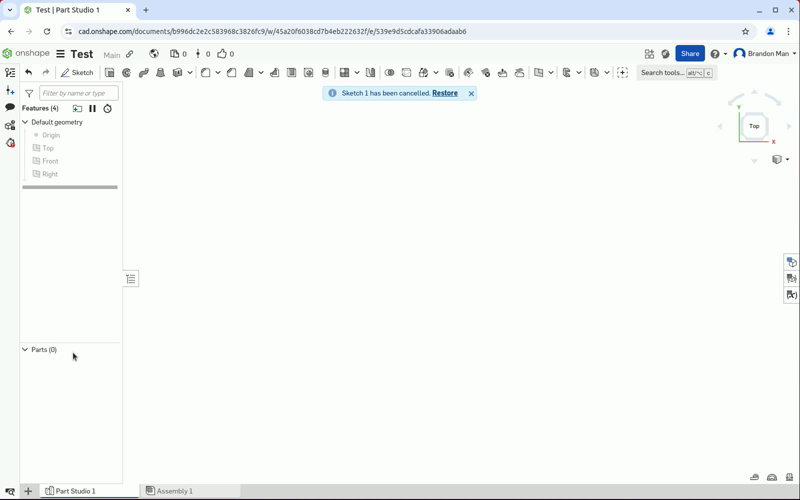
key(shift+p)
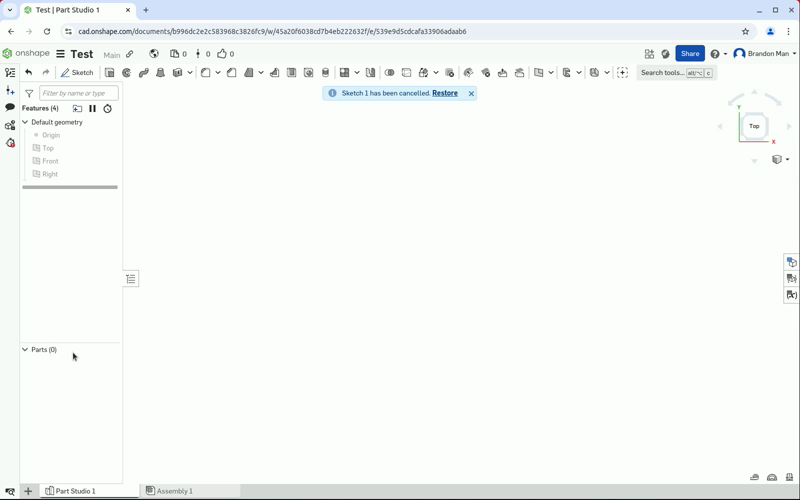
key(space)
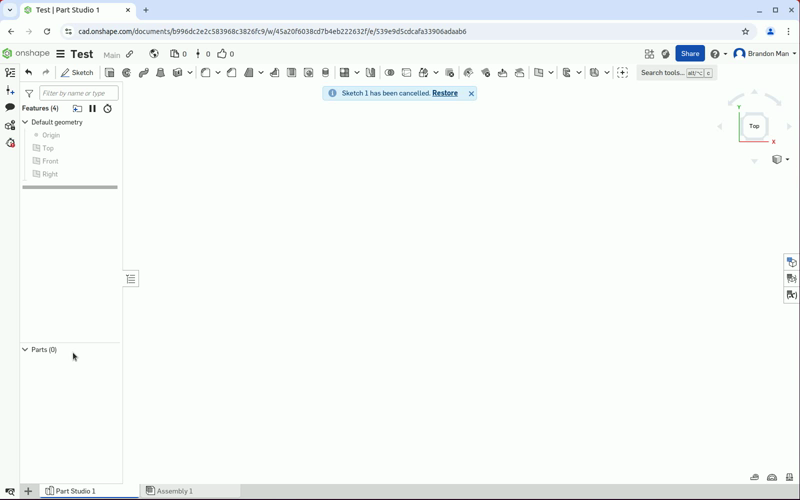
key_down(shift)
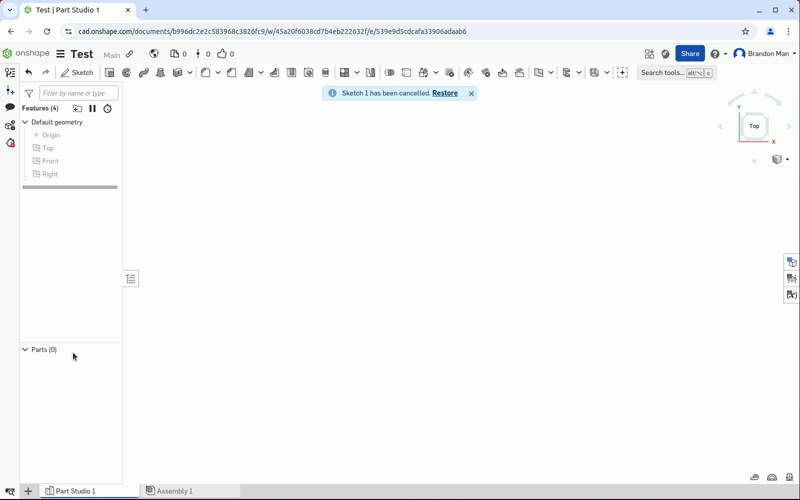
key(up)
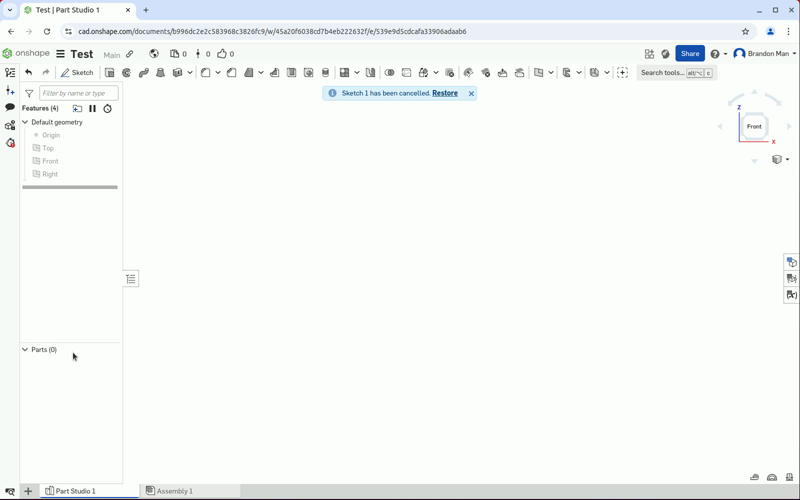
key_up(shift)
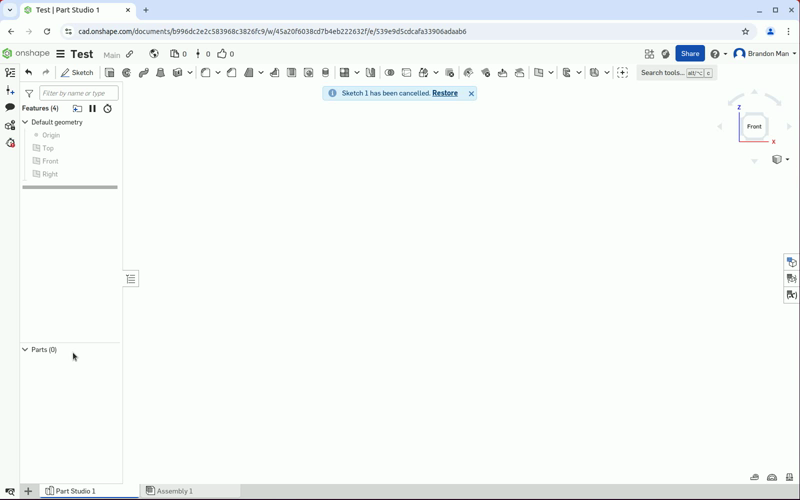
mouse_move(73, 352)
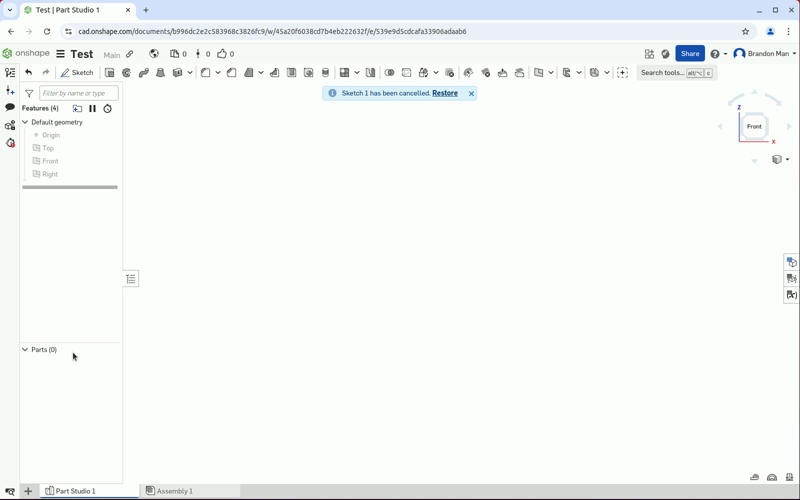
key(shift+y)
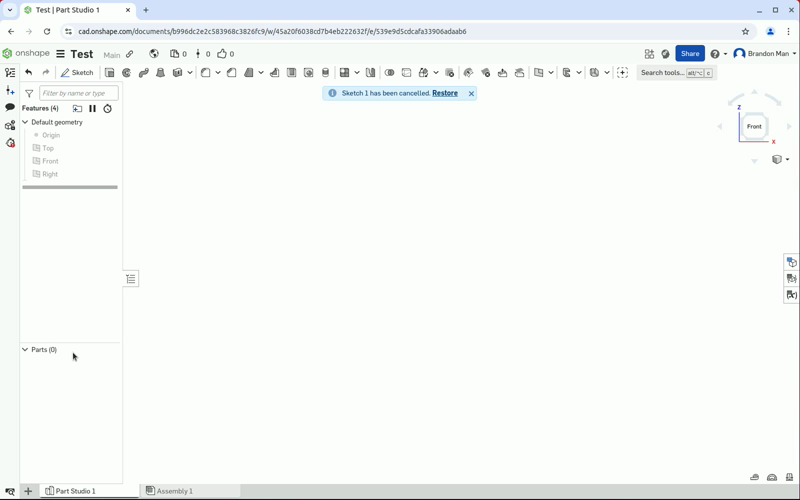
key(shift+s)
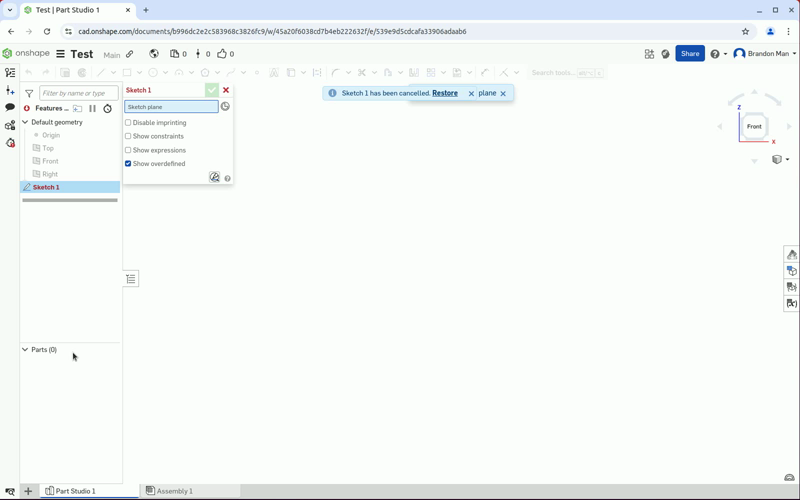
mouse_move(73, 163)
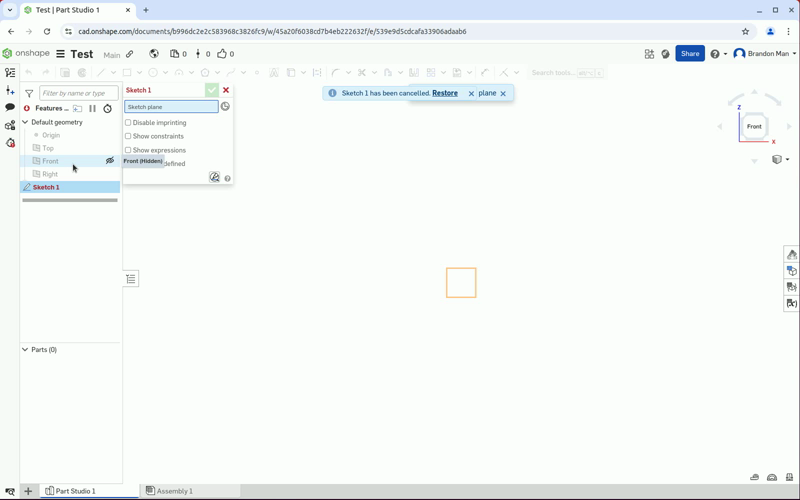
click(73, 163)
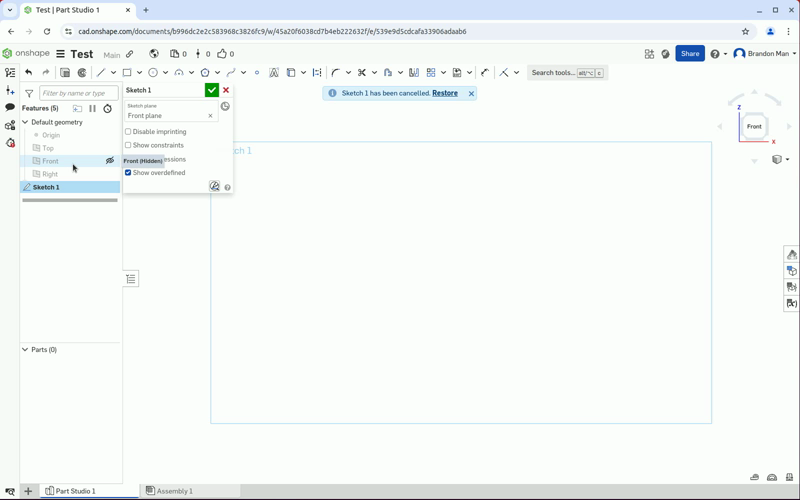
mouse_move(73, 352)
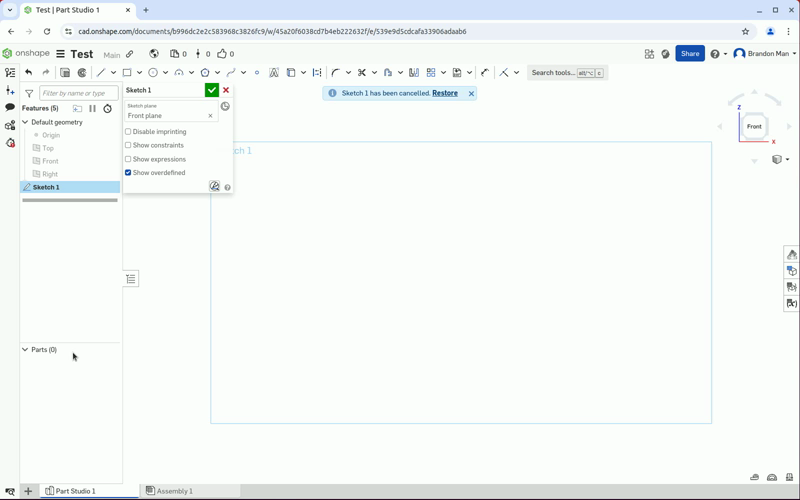
key(y)
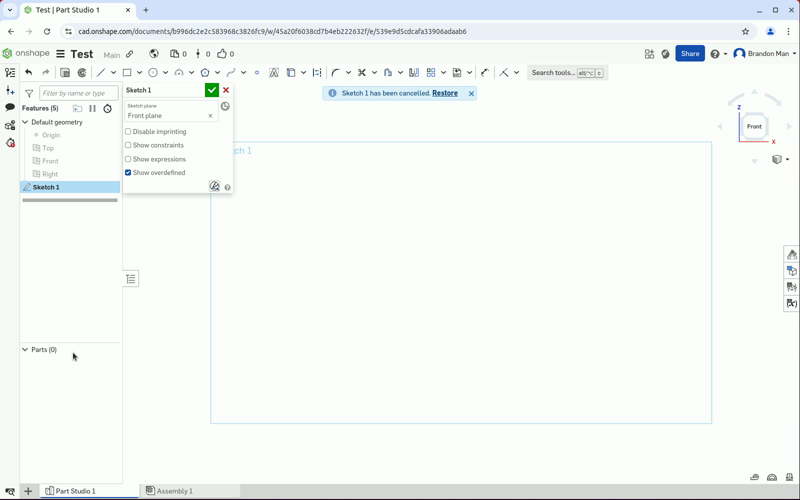
key(l)
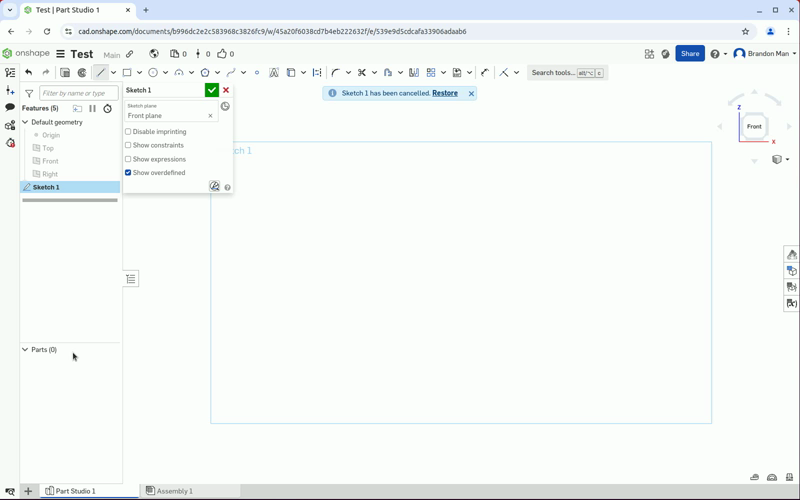
key_down(shift)
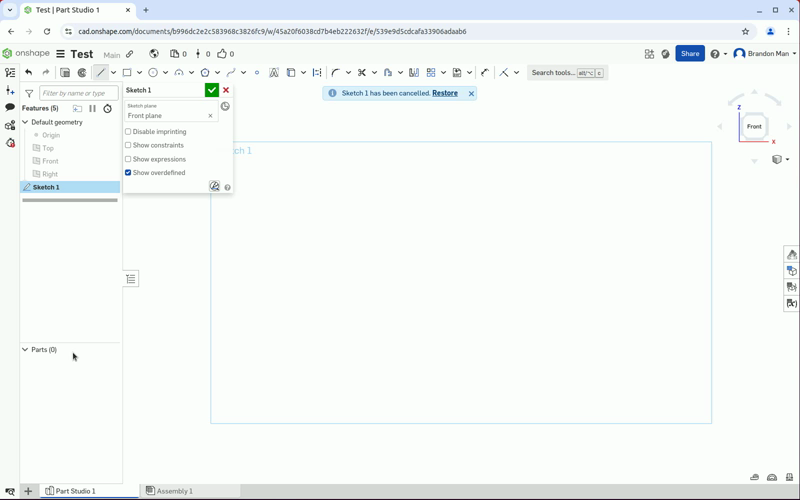
mouse_move(450, 291)
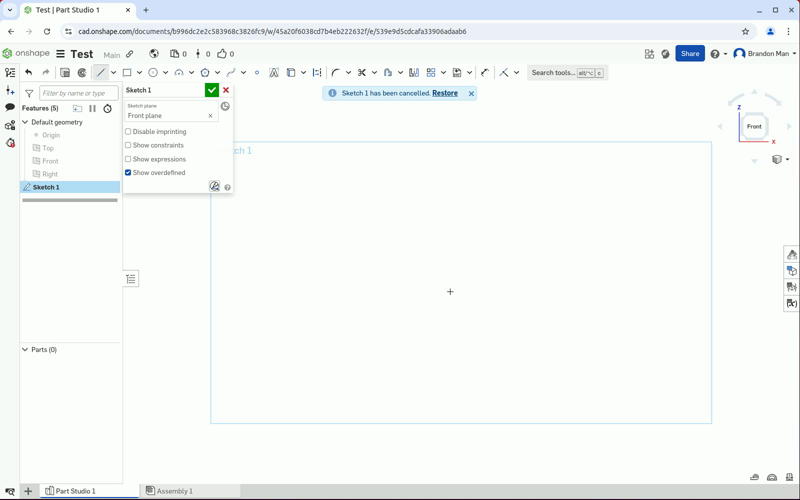
click(450, 291)
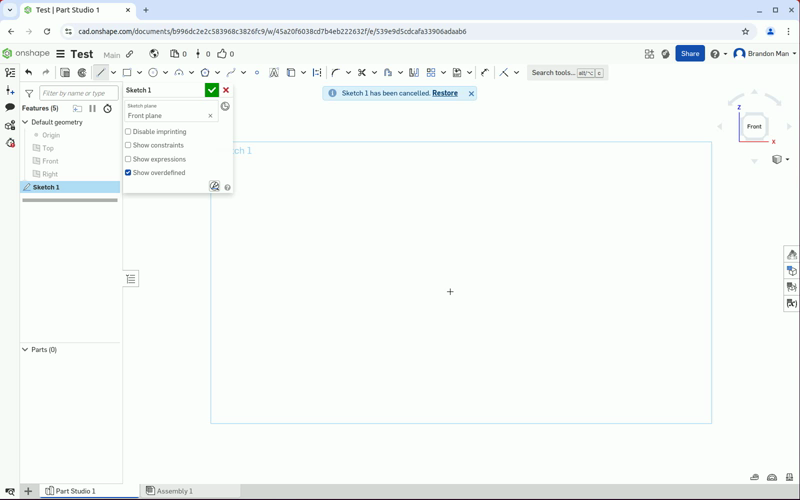
key_up(shift)
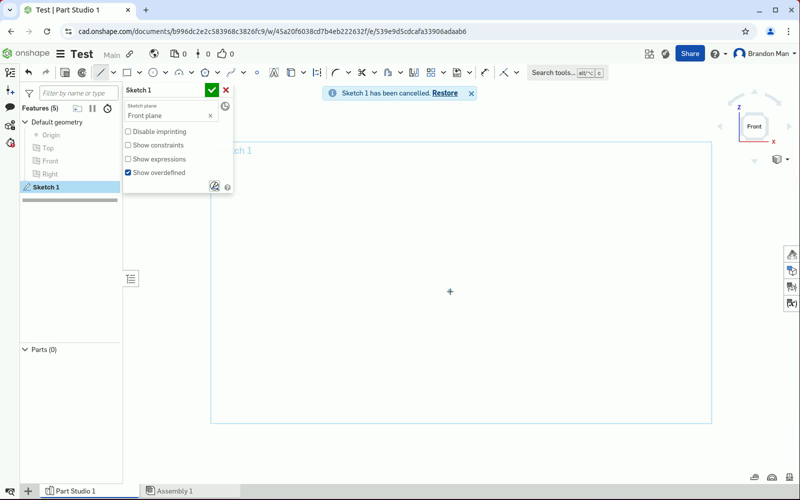
key_down(shift)
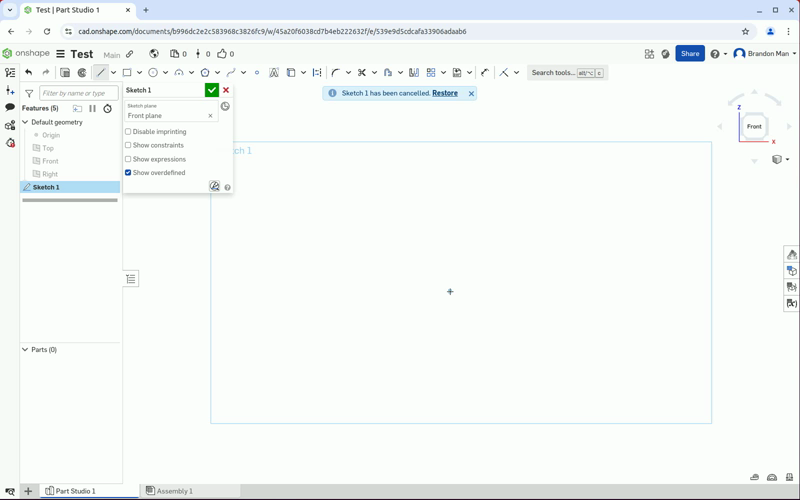
mouse_move(570, 291)
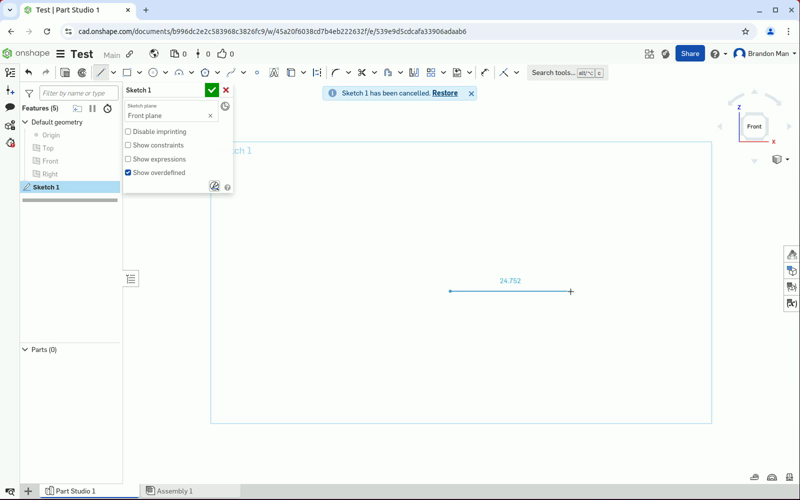
click(570, 291)
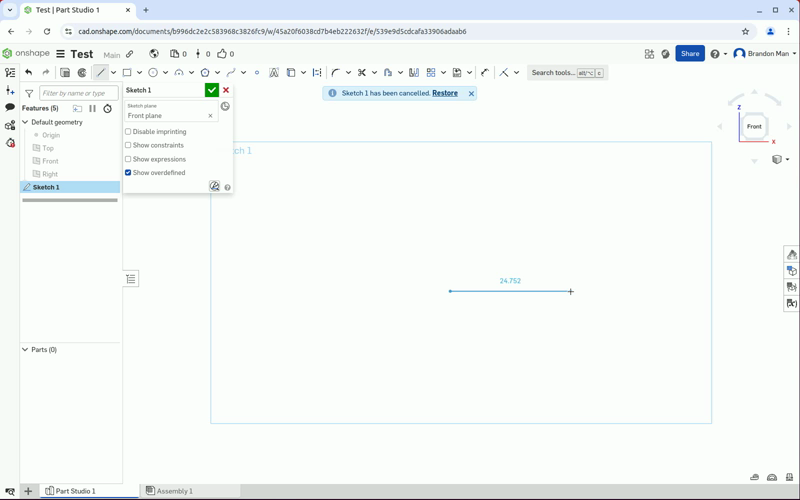
key_up(shift)
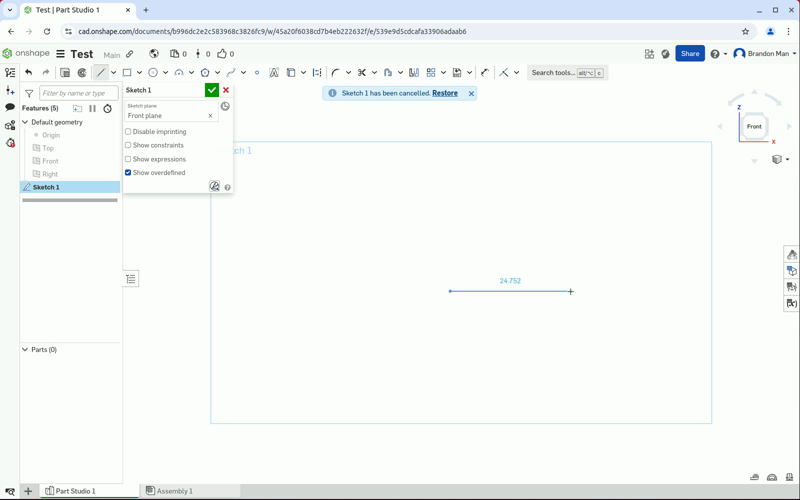
key_down(shift)
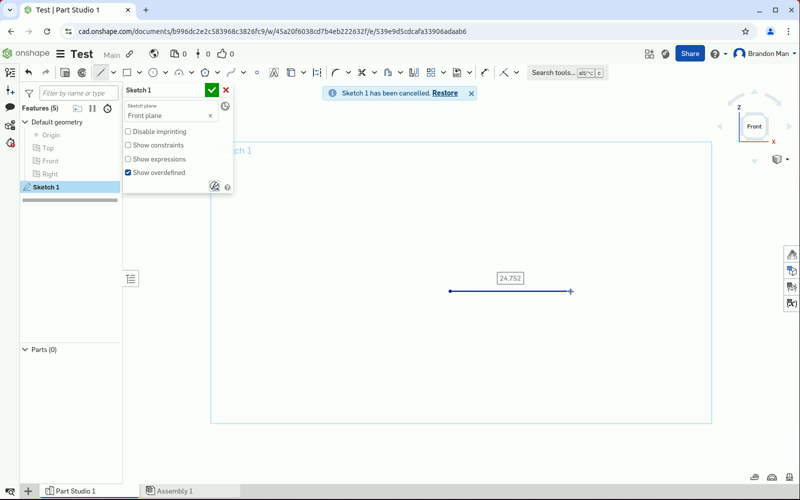
mouse_move(570, 170)
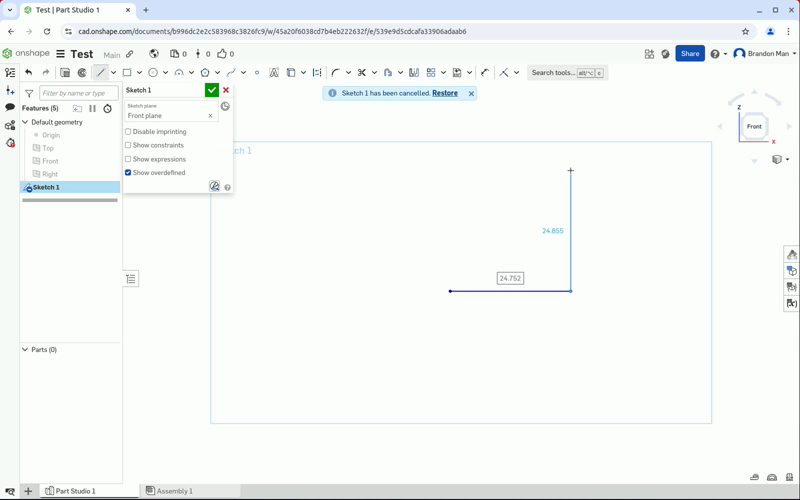
click(570, 170)
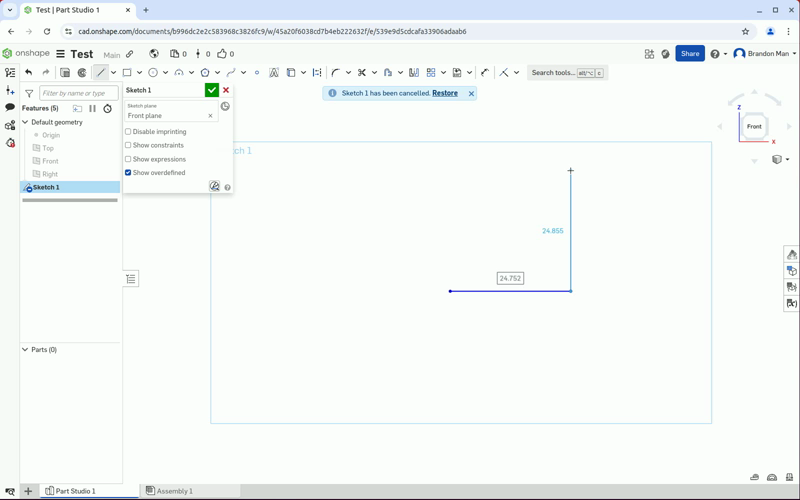
key_up(shift)
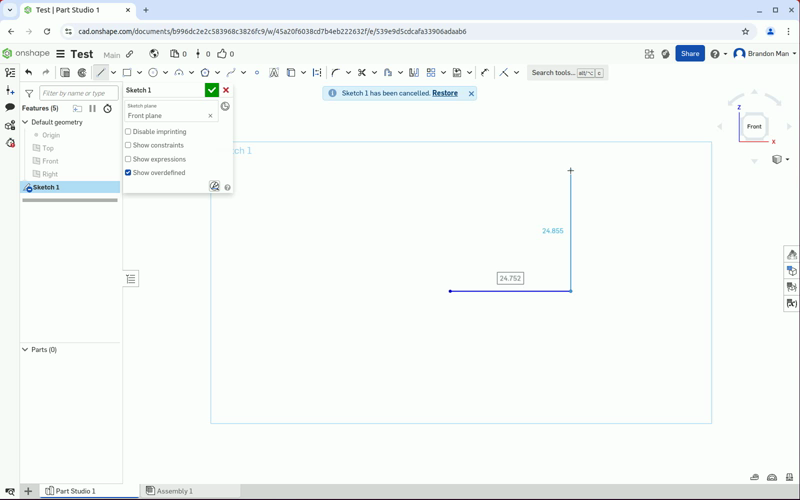
key_down(shift)
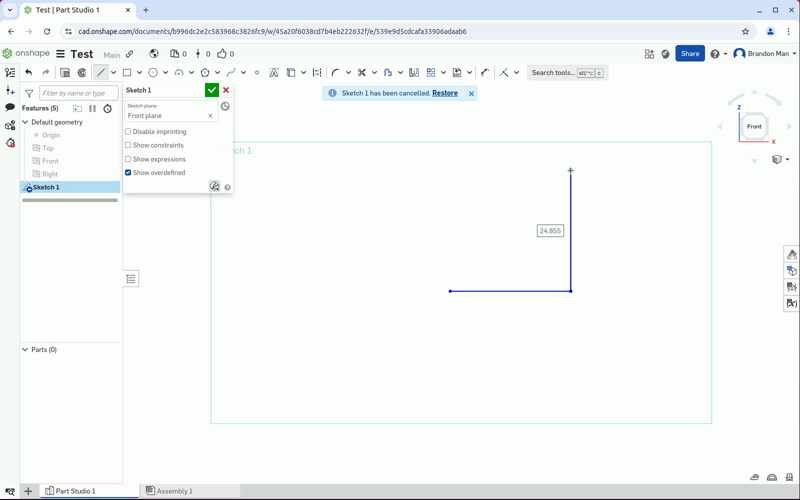
mouse_move(450, 170)
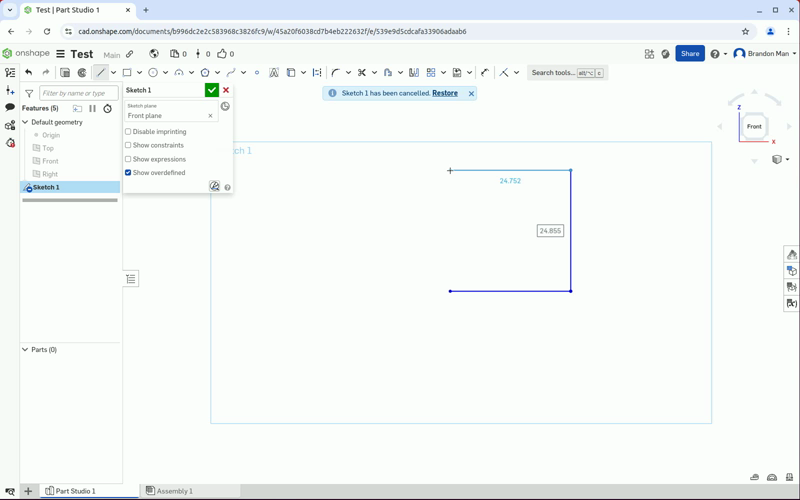
click(450, 170)
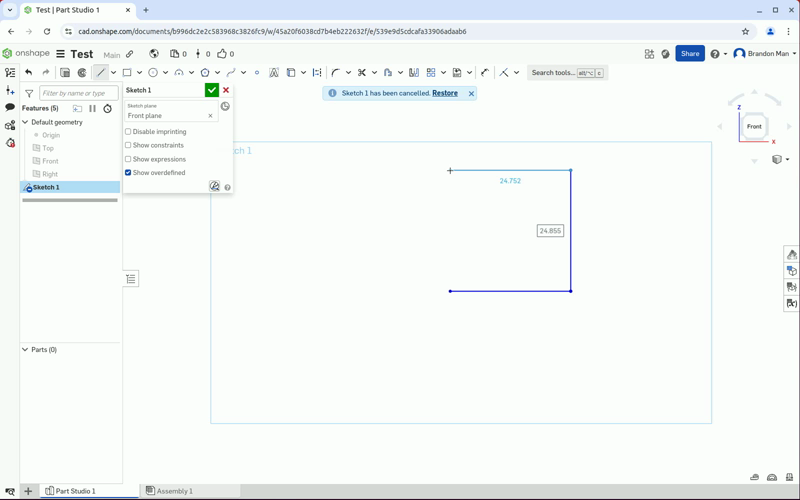
key_up(shift)
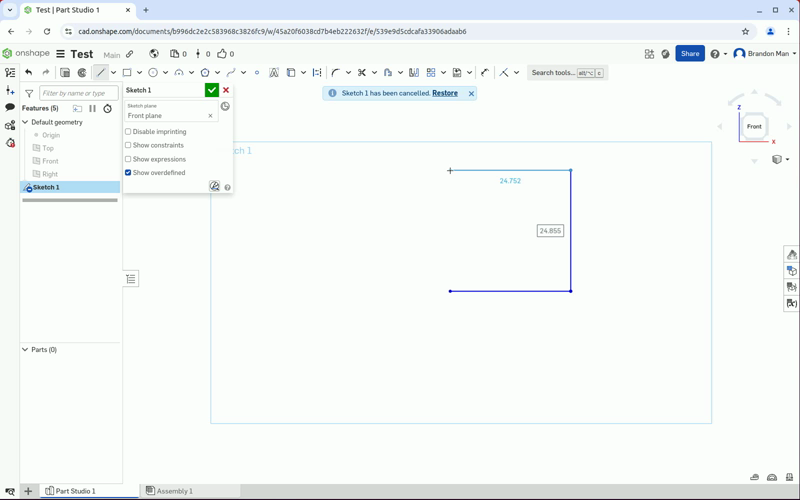
key_down(shift)
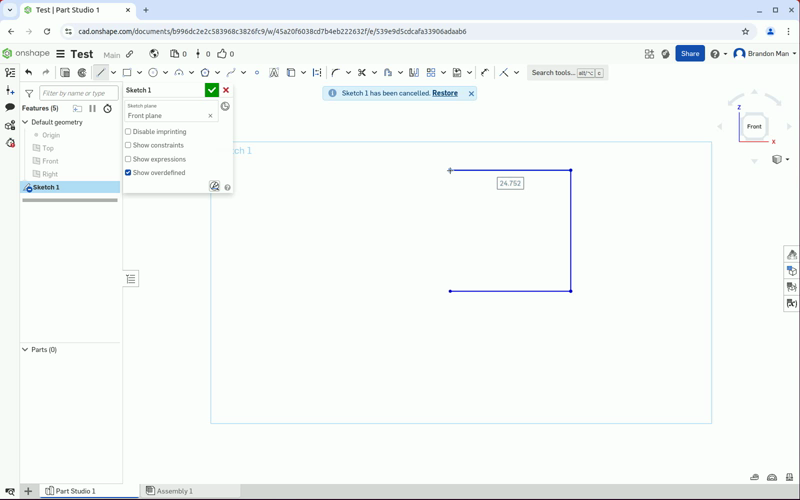
mouse_move(450, 291)
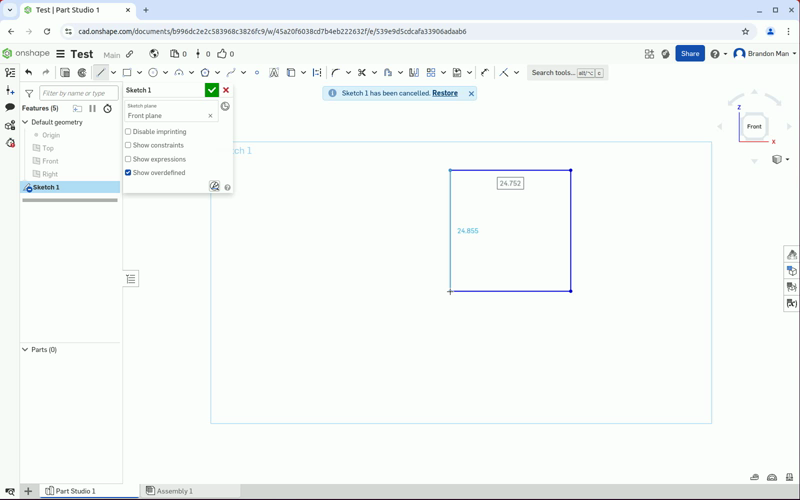
key_up(shift)
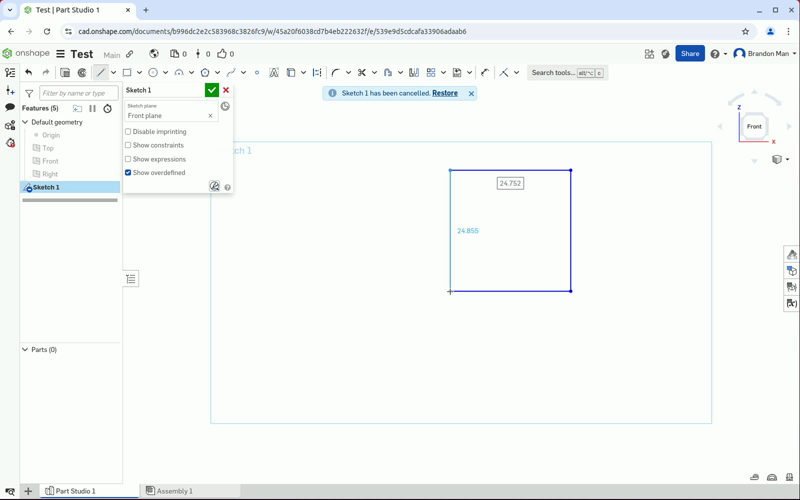
click(450, 291)
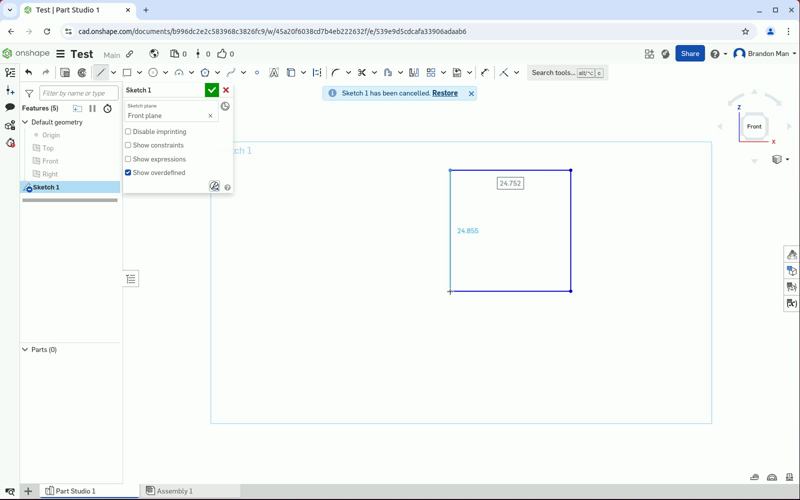
key(esc)
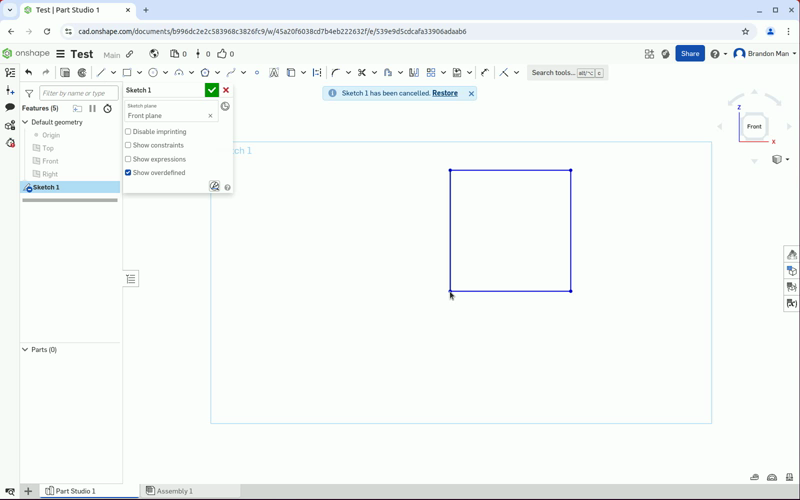
mouse_move(537, 271)
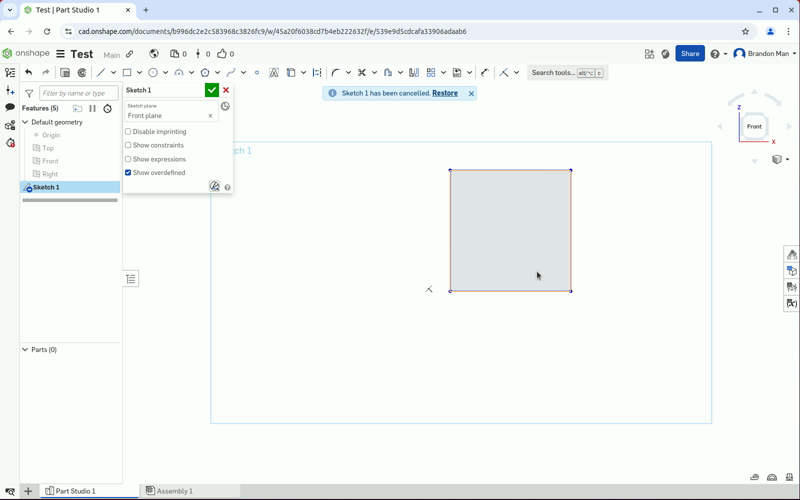
click(537, 271)
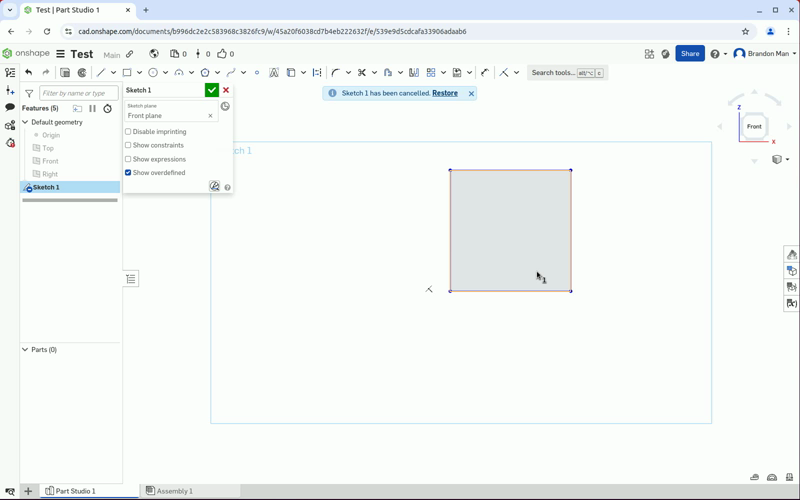
mouse_move(73, 352)
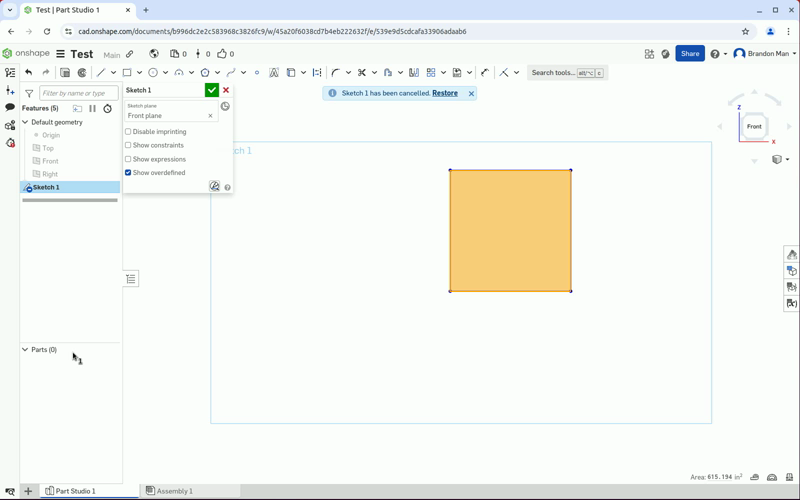
key(shift+y)
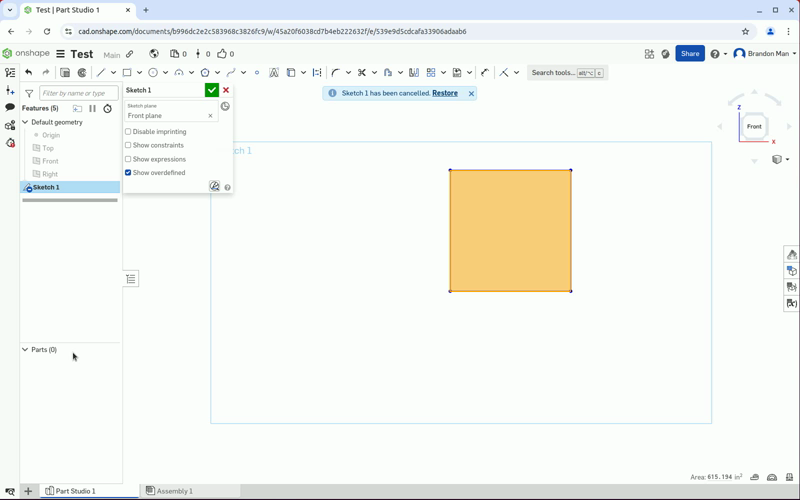
key(shift+e)
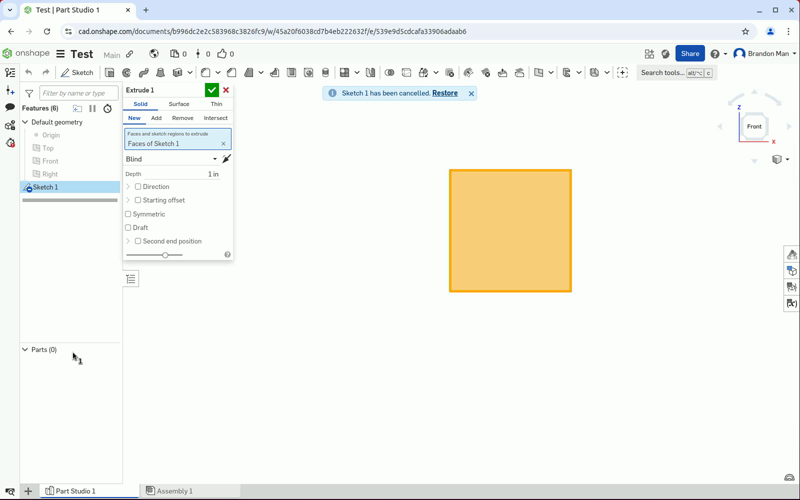
mouse_move(143, 106)
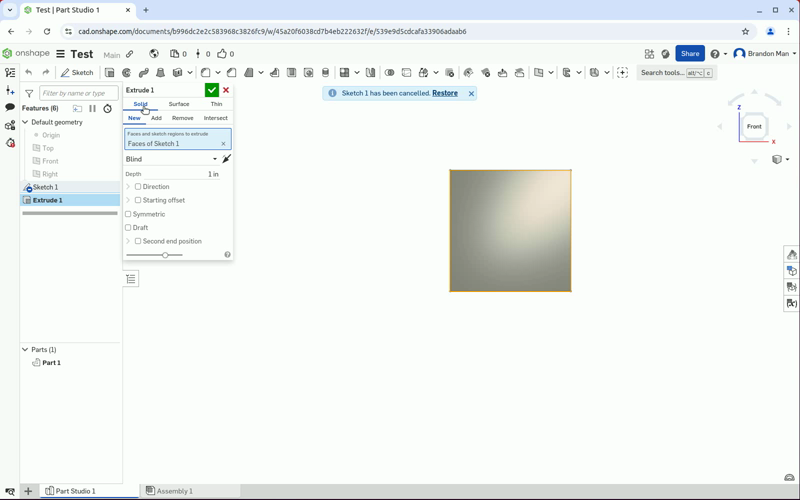
click(143, 106)
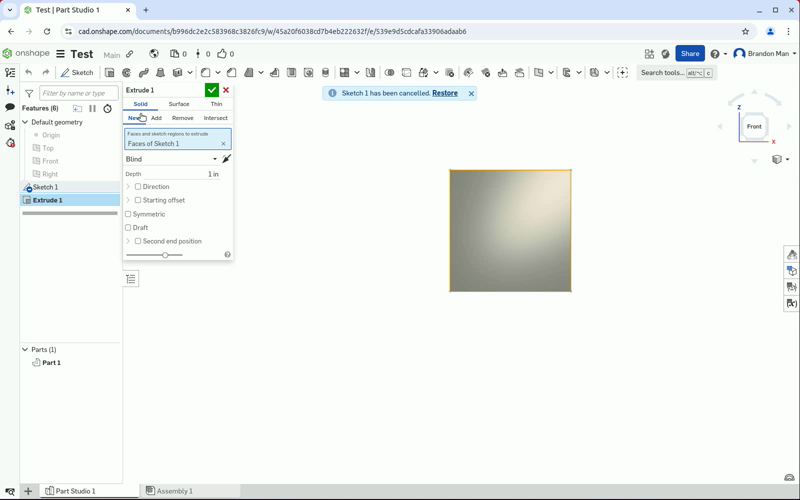
mouse_move(137, 120)
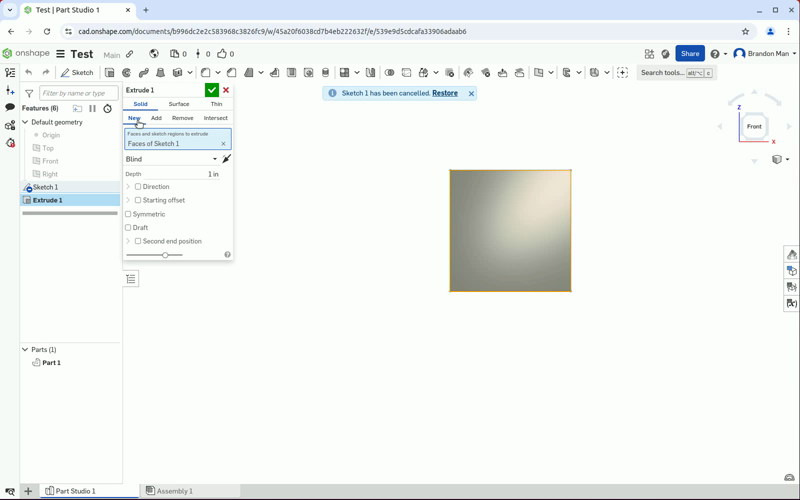
click(137, 120)
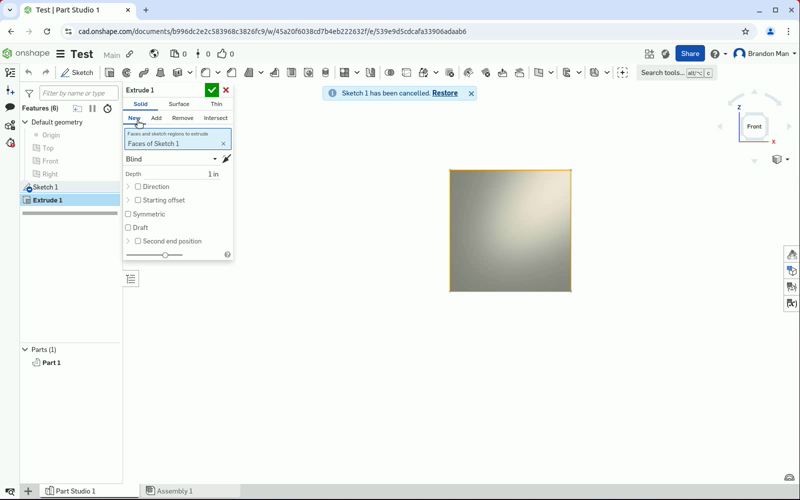
key(tab, 4)
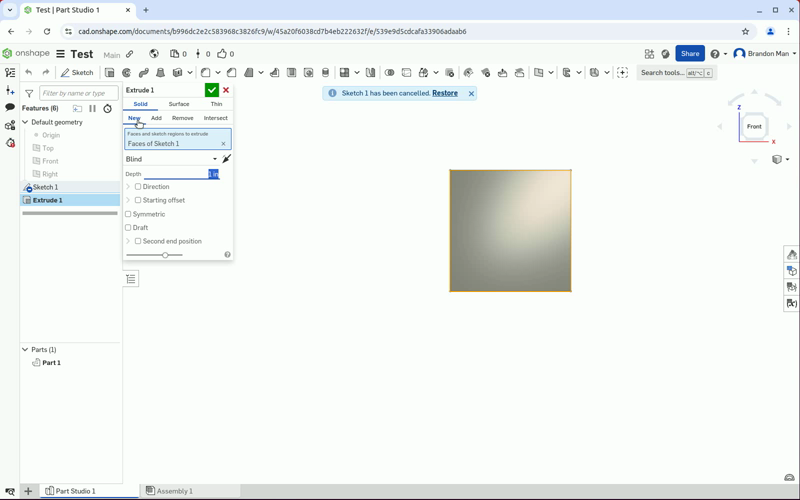
text(0.241)
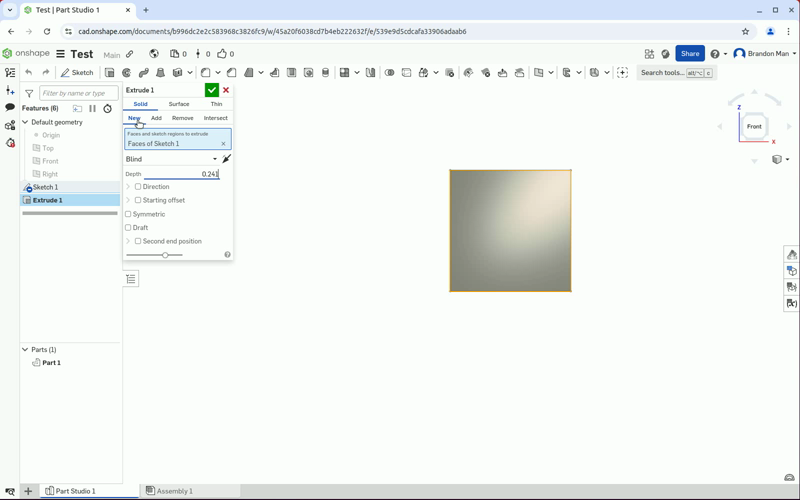
key(enter)
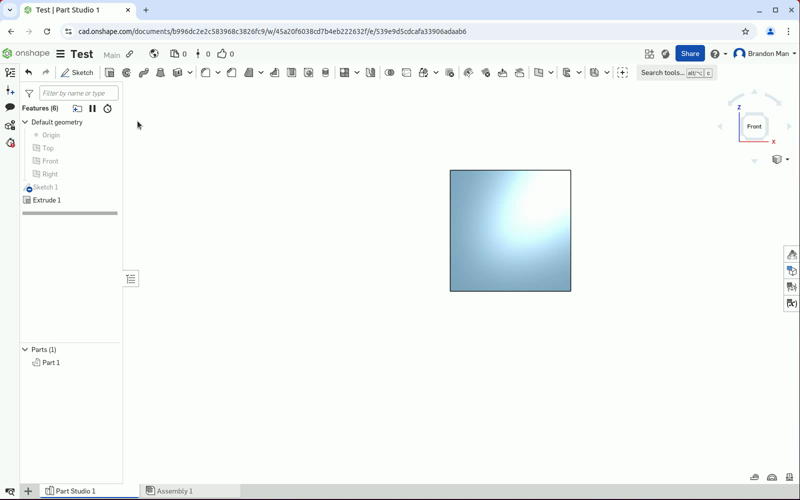
key(shift+h)
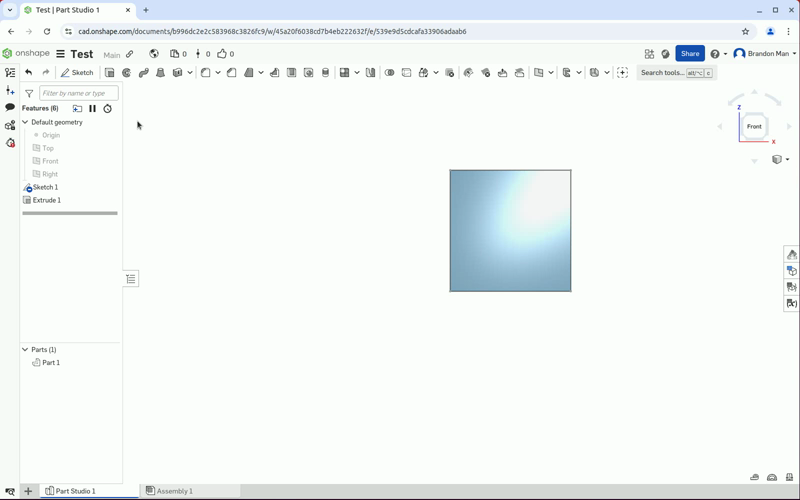
key(shift+h)
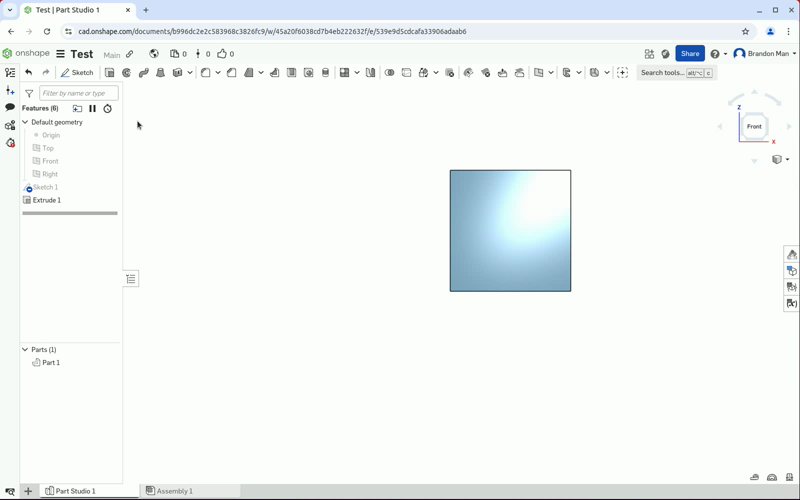
mouse_move(73, 189)
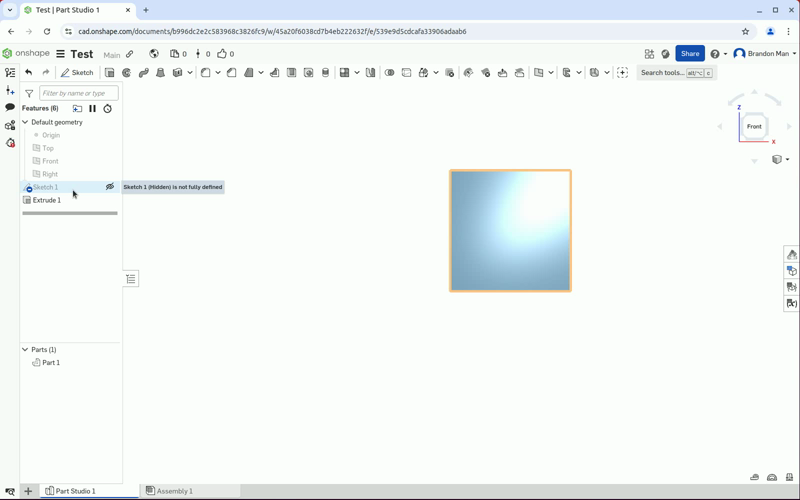
click(73, 189)
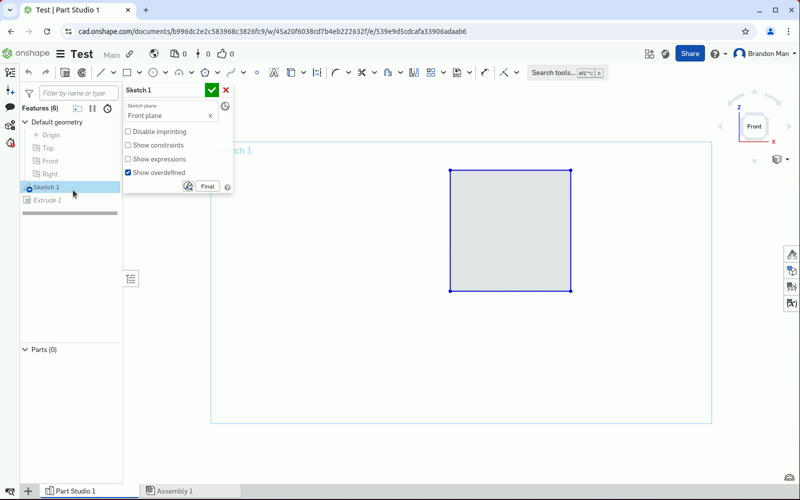
mouse_move(229, 92)
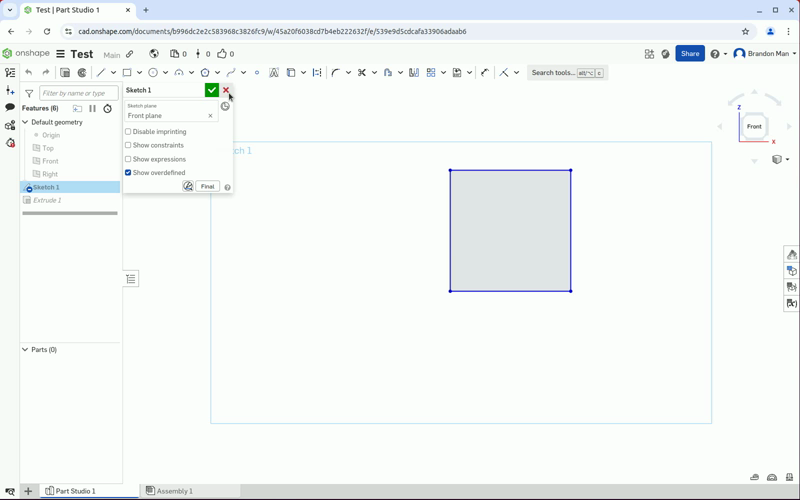
click(229, 92)
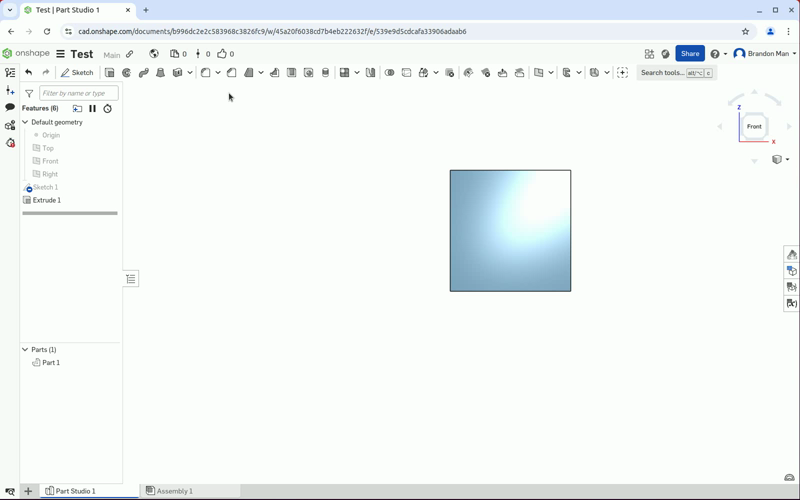
mouse_move(541, 75)
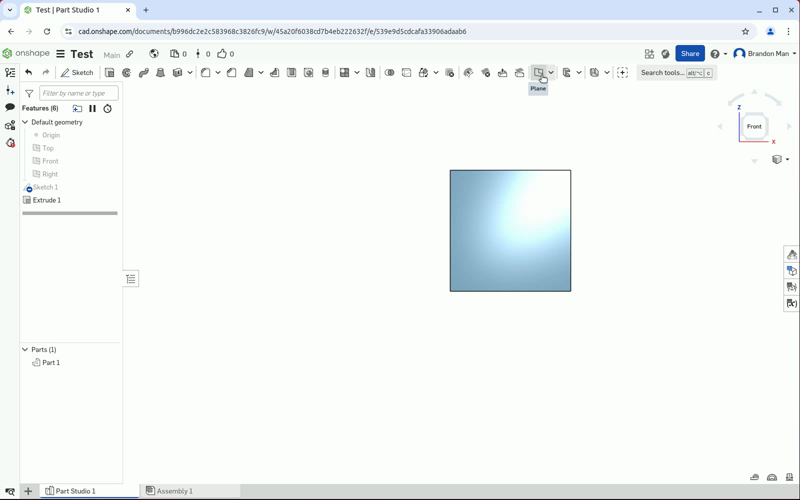
click(541, 75)
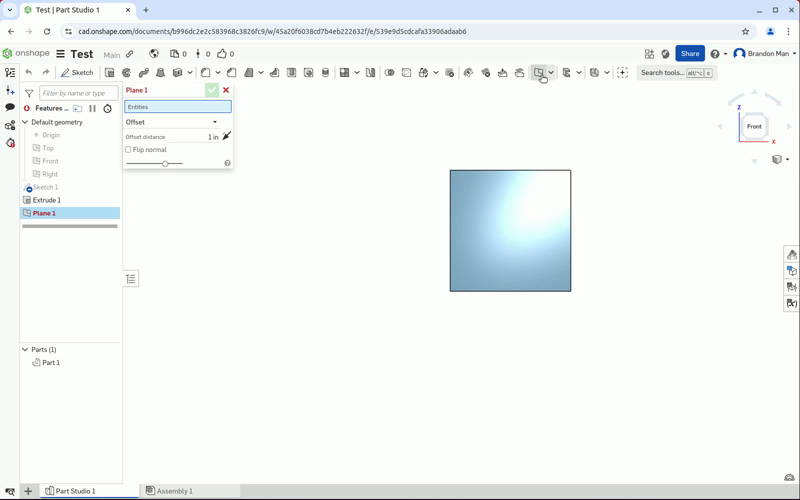
mouse_move(73, 163)
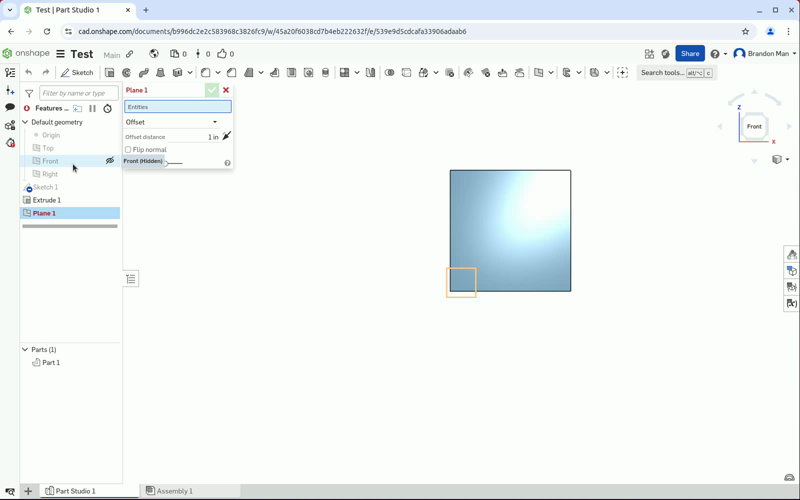
click(73, 163)
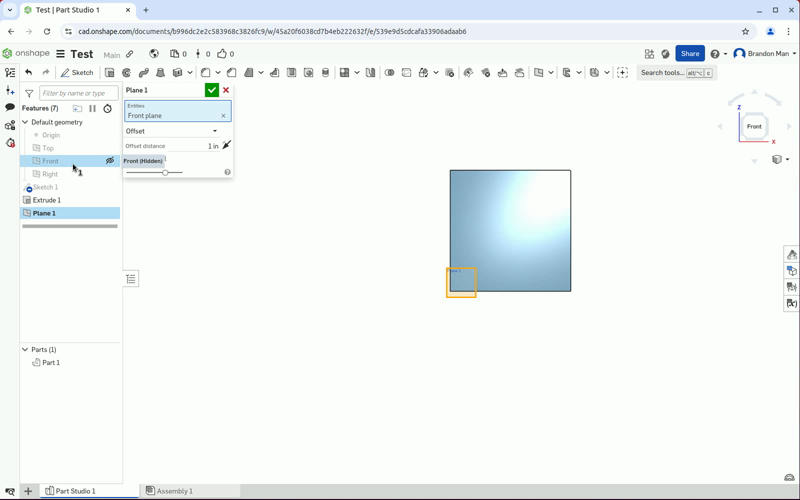
key(tab, 2)
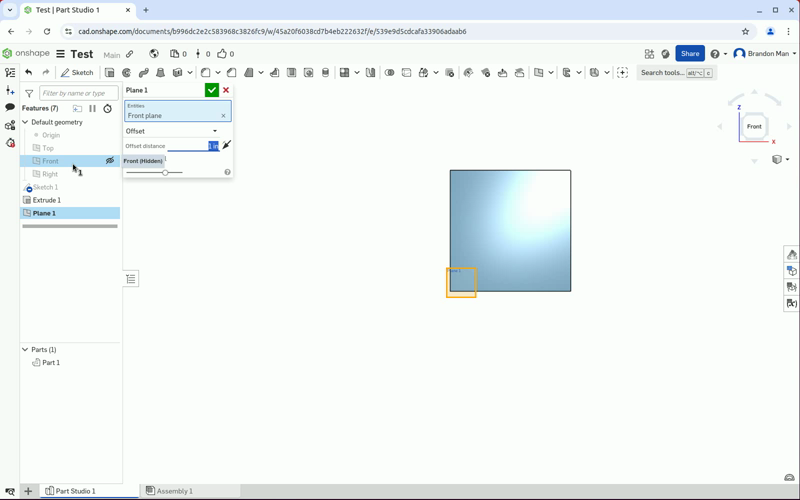
text(0.246)
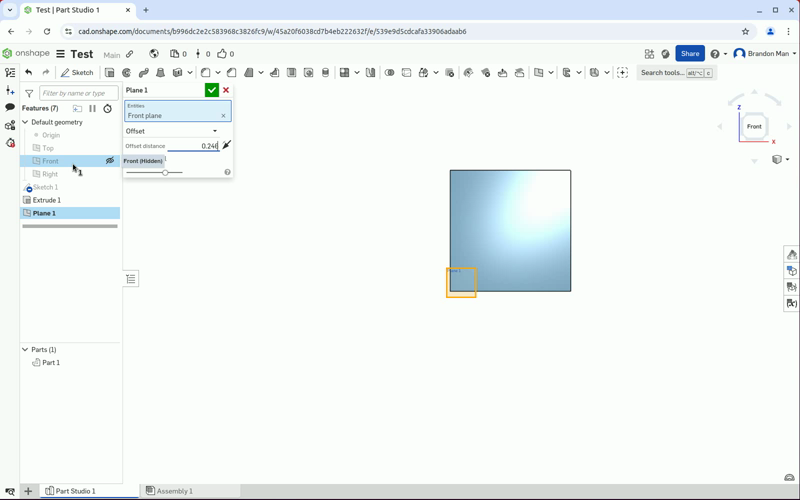
key(enter, 2)
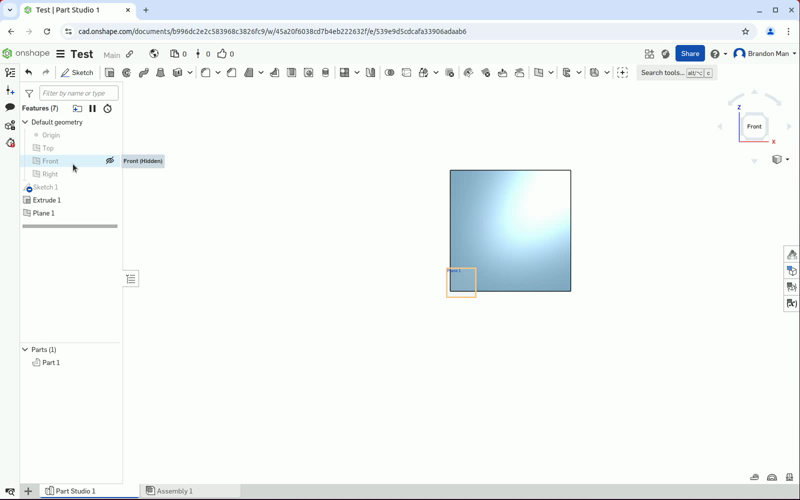
key(shift+s)
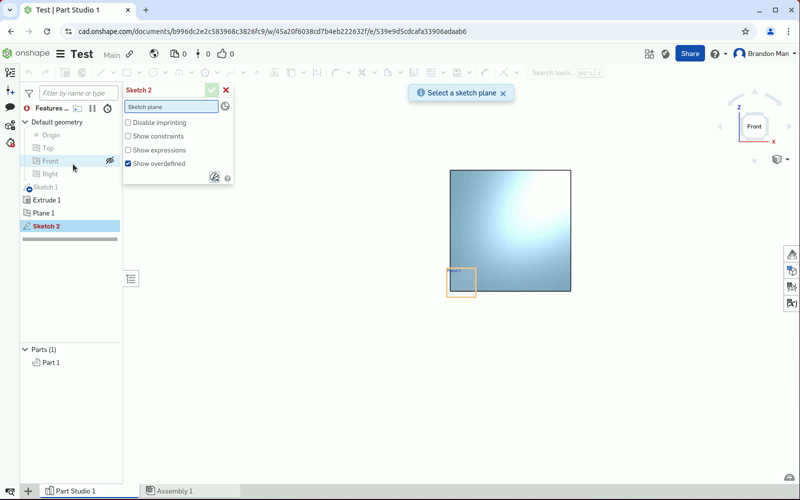
mouse_move(73, 215)
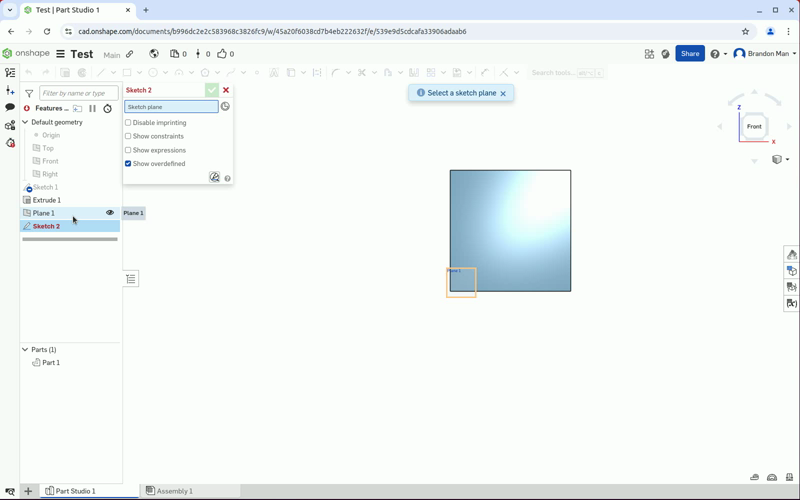
click(73, 215)
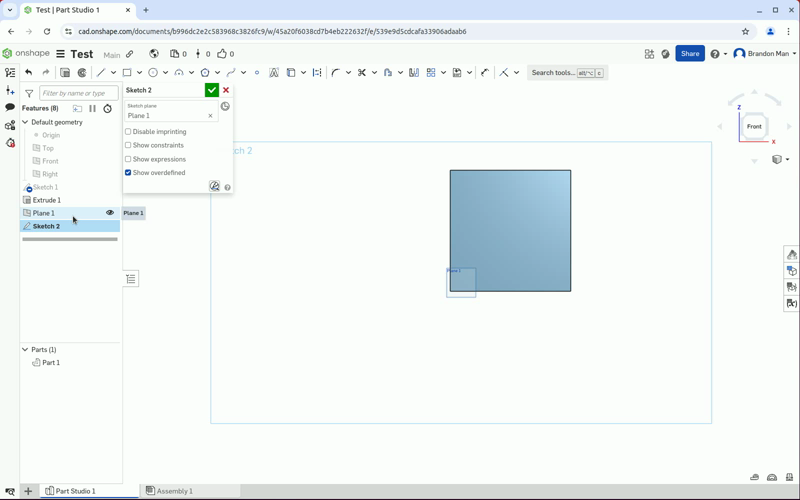
mouse_move(73, 352)
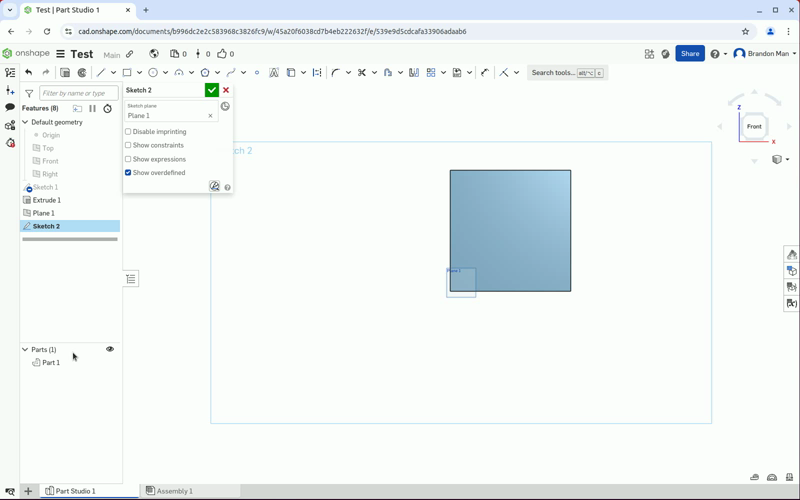
key(y)
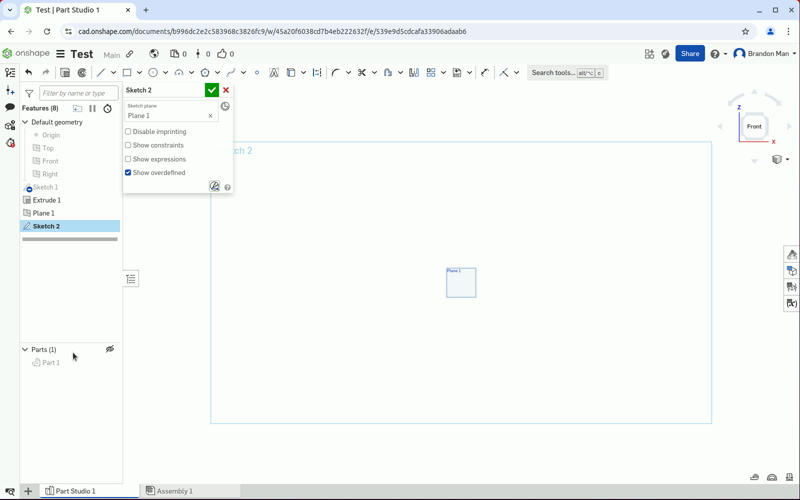
key(c)
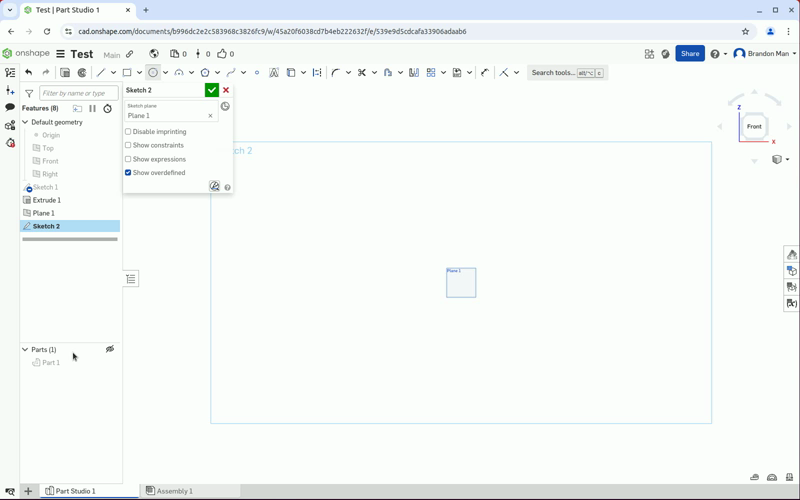
key_down(shift)
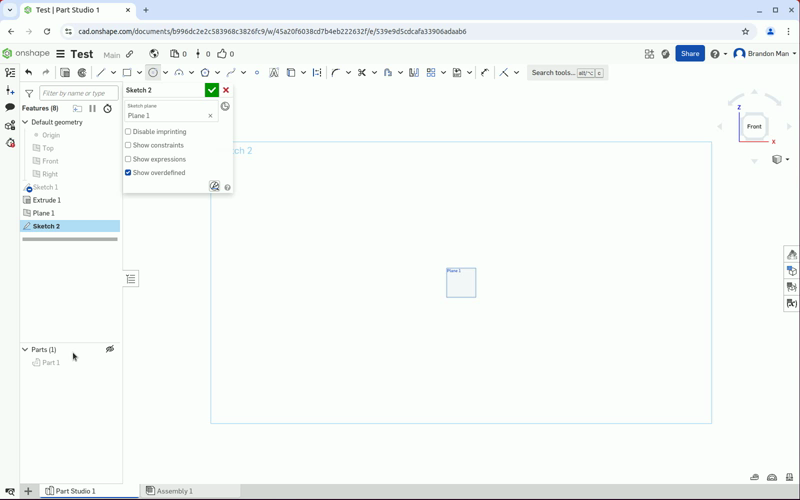
mouse_move(562, 230)
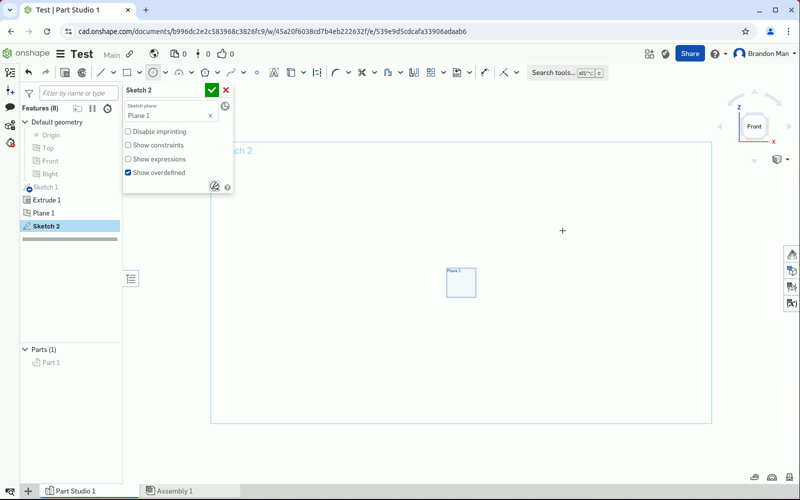
click(562, 230)
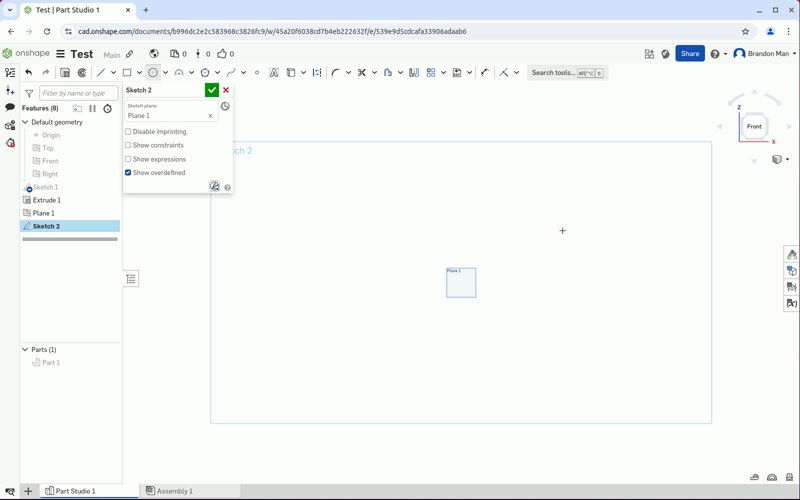
key_up(shift)
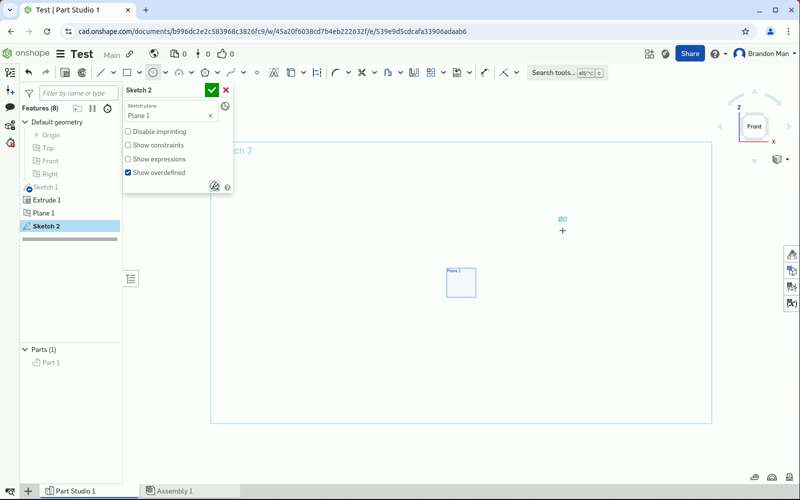
mouse_move(565, 230)
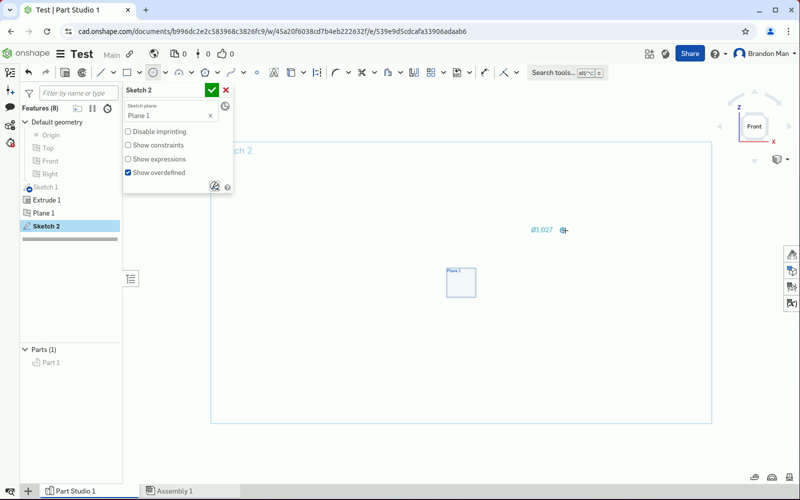
scroll(6)
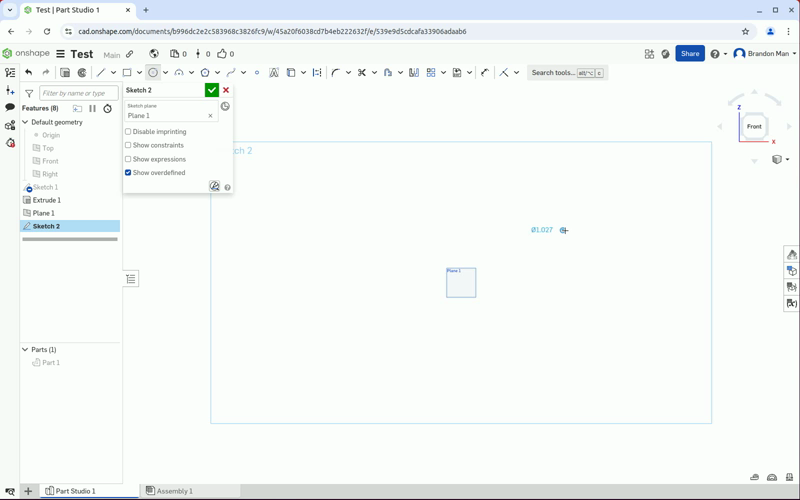
scroll(6)
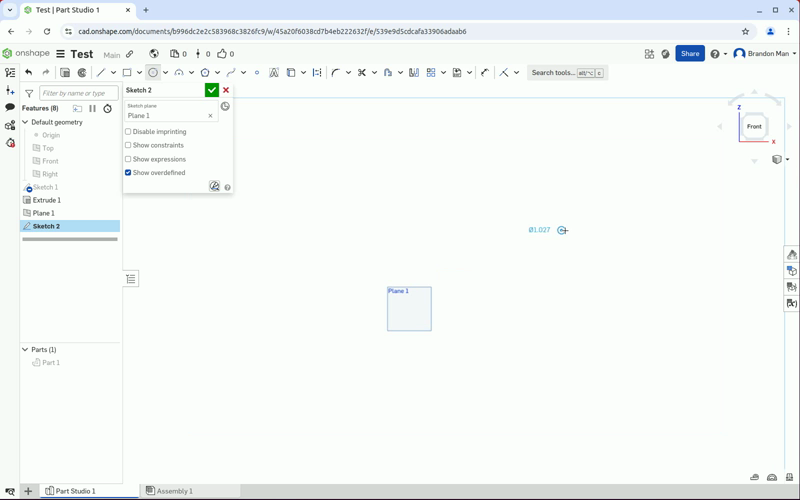
scroll(6)
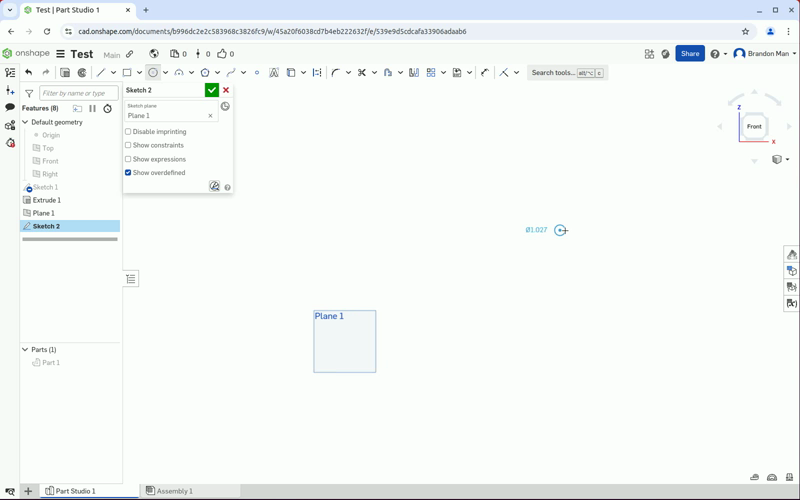
scroll(6)
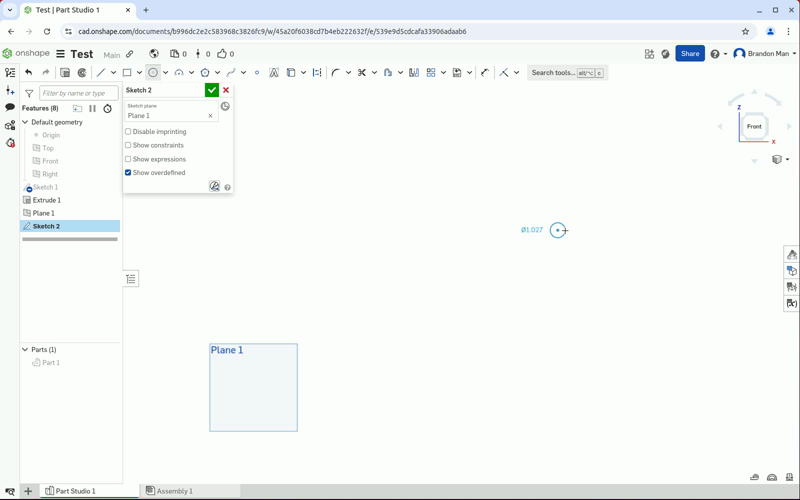
scroll(6)
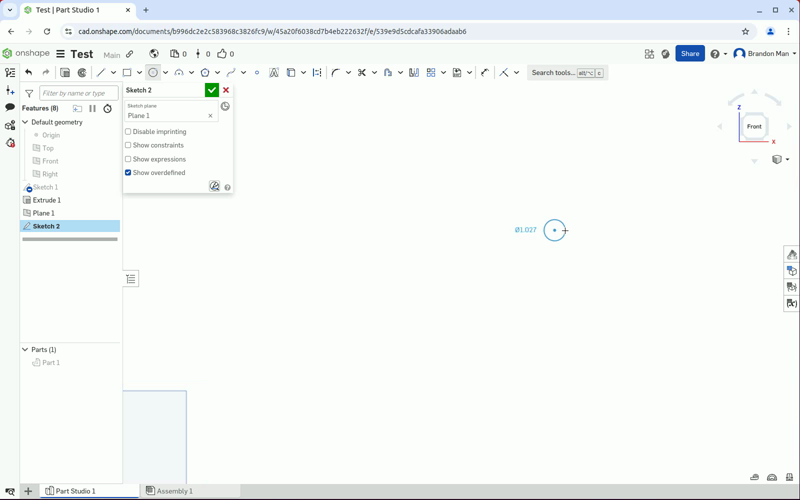
scroll(6)
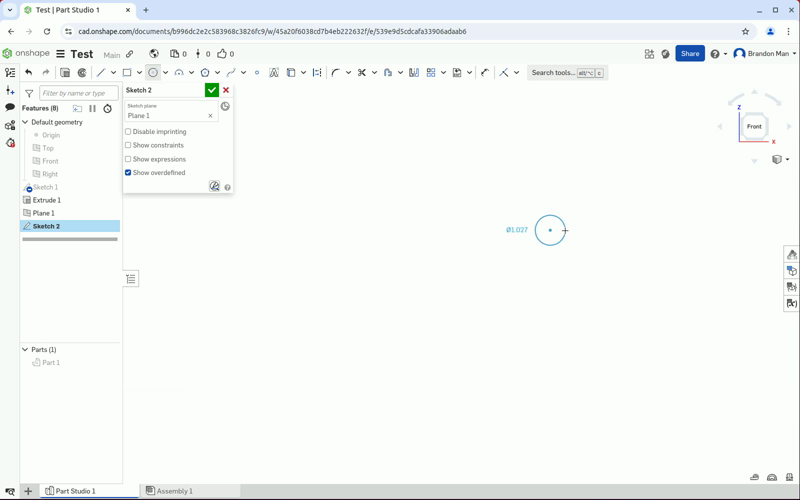
scroll(6)
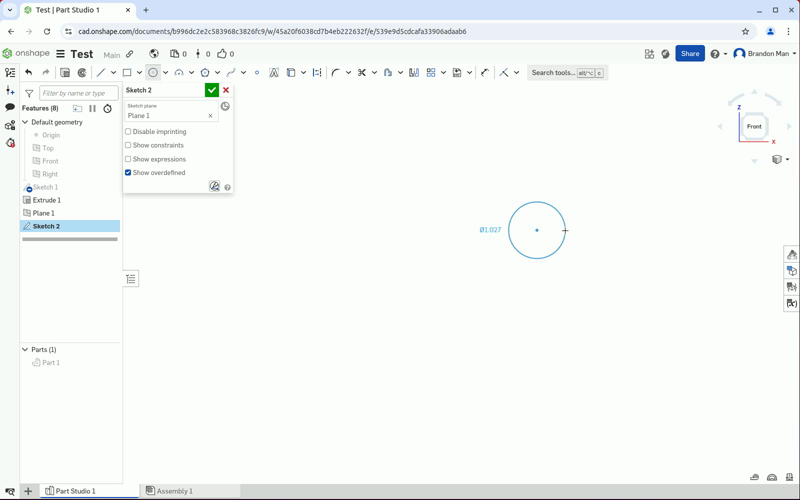
click(565, 230)
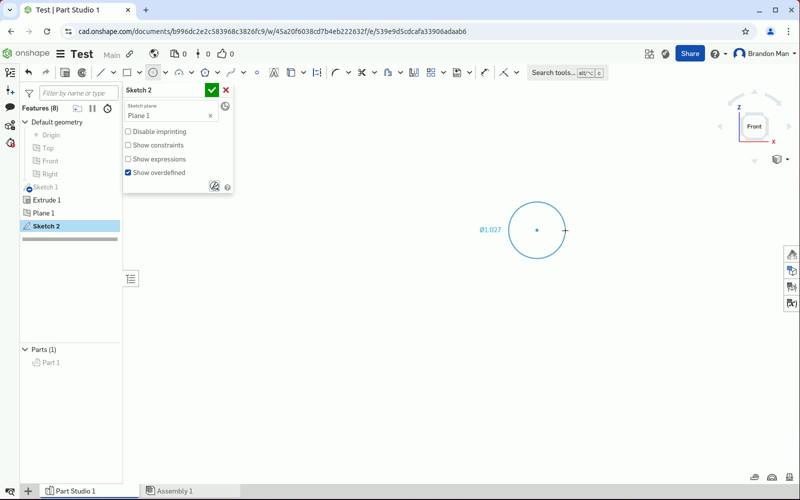
scroll(-6)
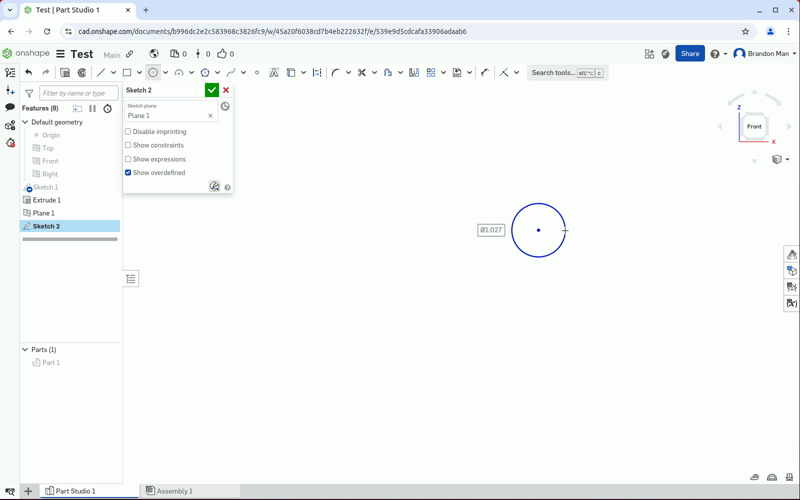
scroll(-6)
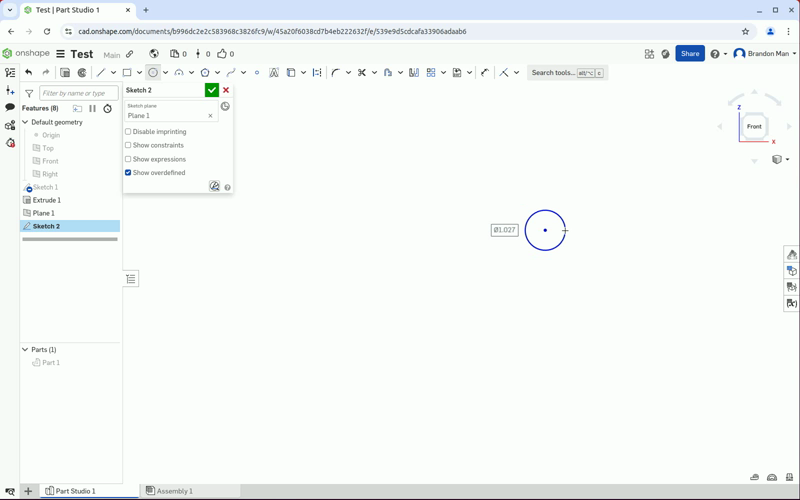
scroll(-6)
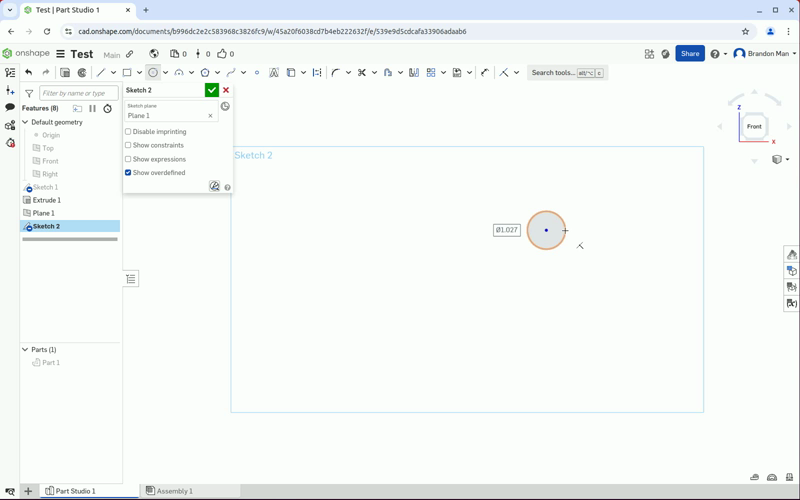
scroll(-6)
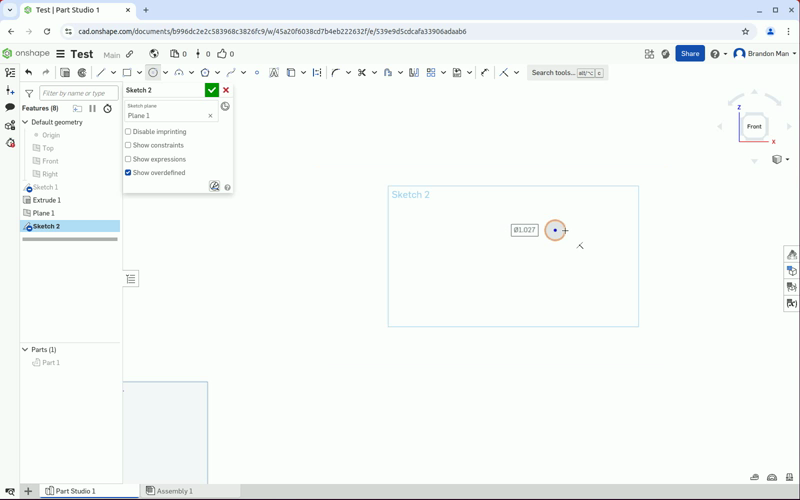
scroll(-6)
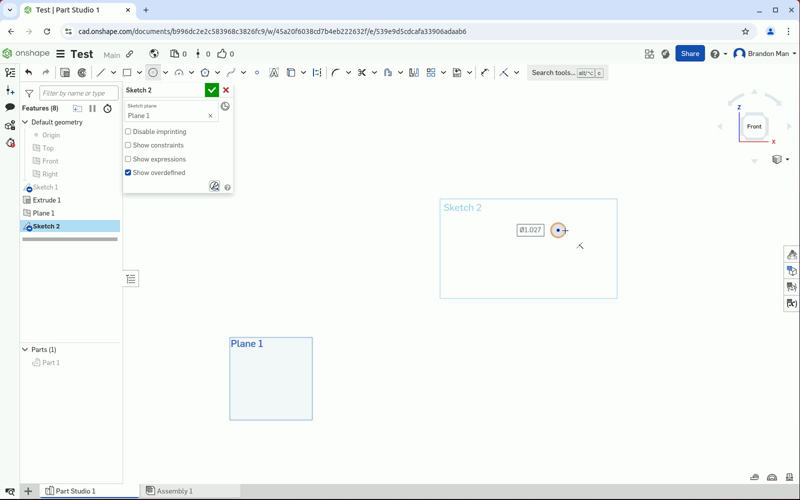
scroll(-6)
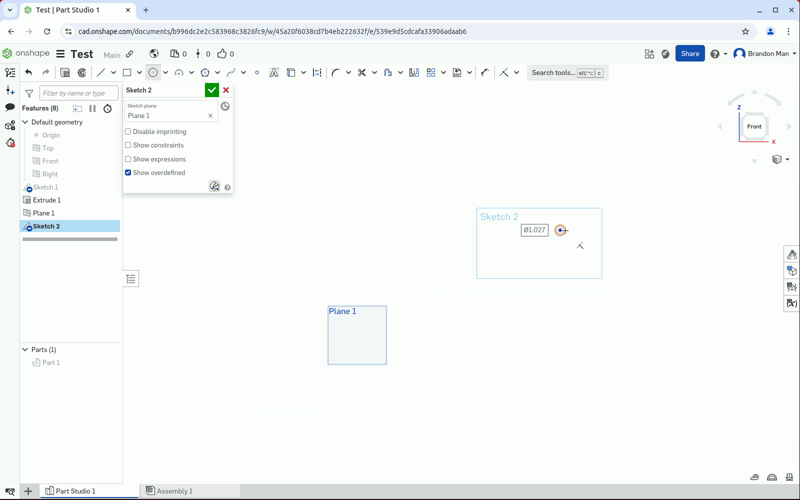
scroll(-6)
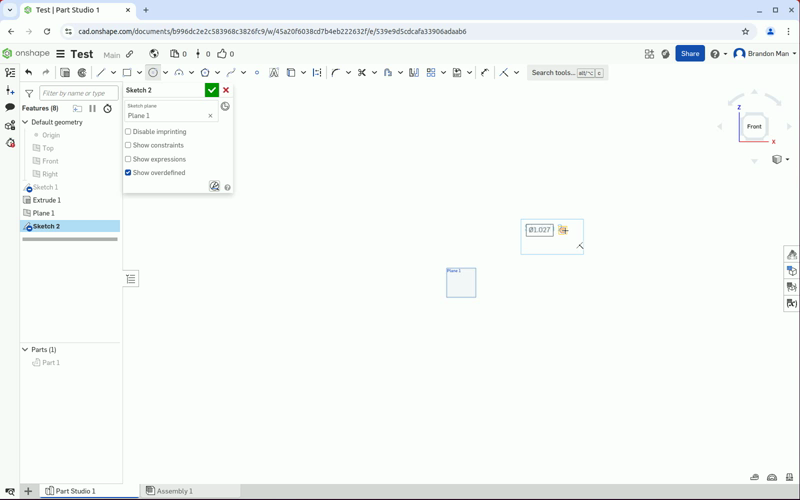
key(esc)
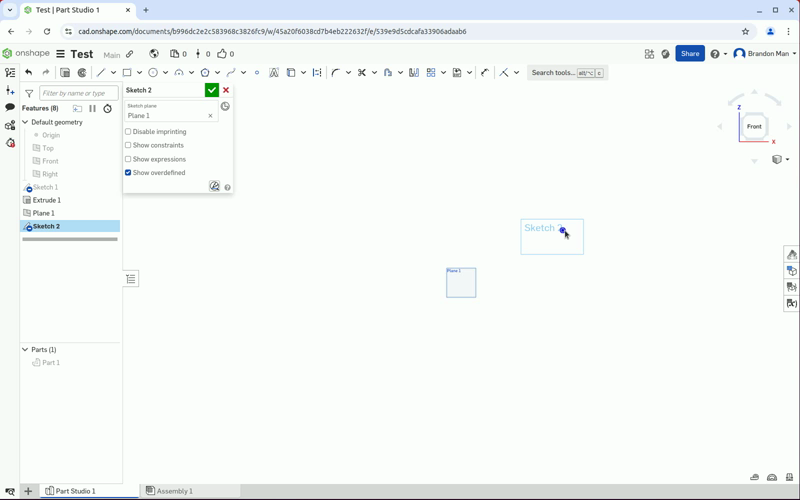
mouse_move(560, 230)
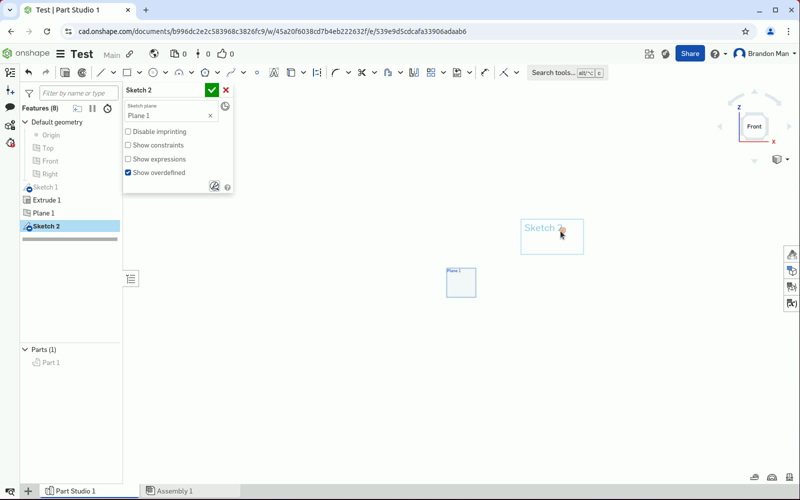
scroll(6)
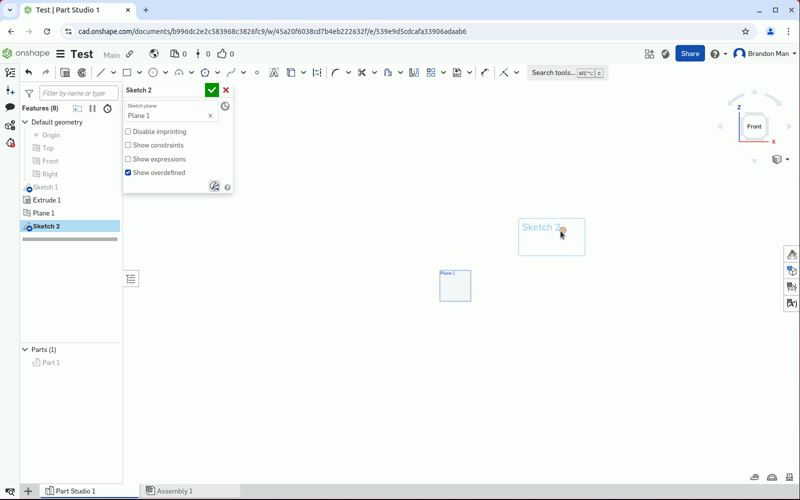
scroll(6)
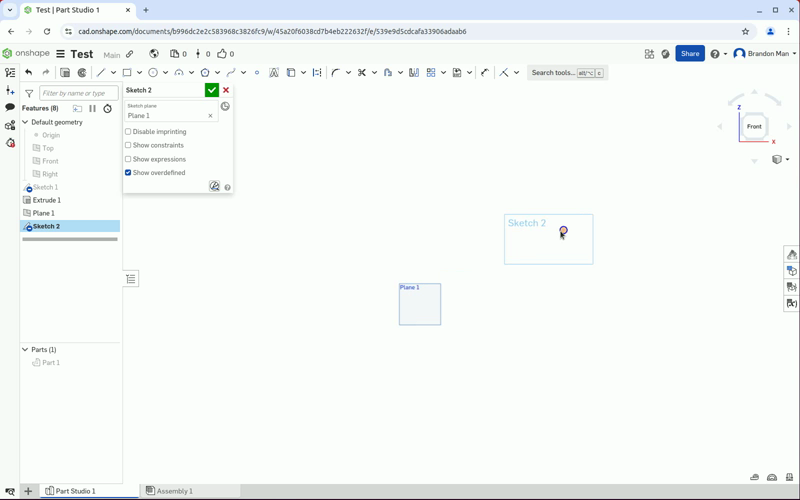
scroll(6)
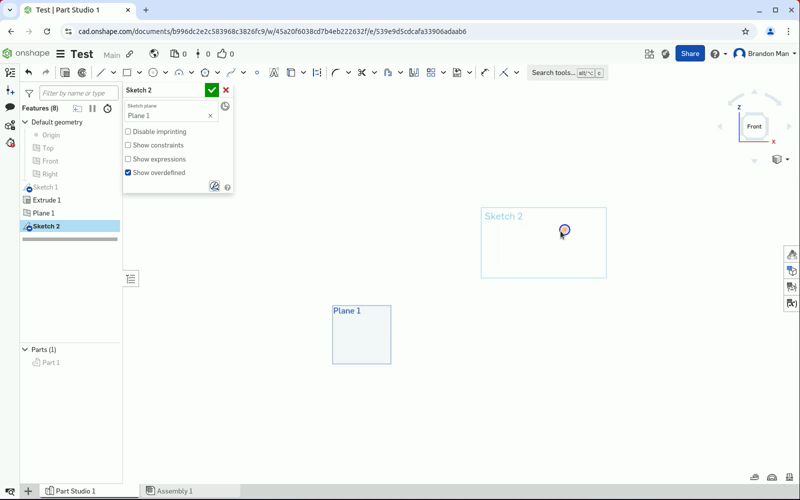
scroll(6)
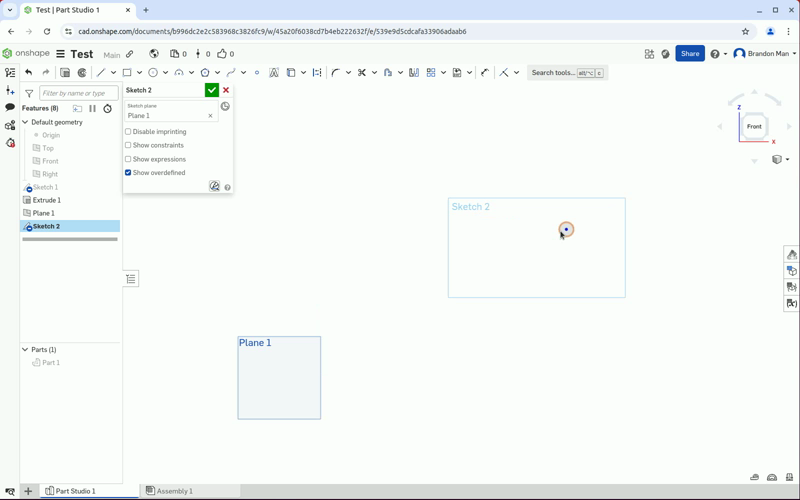
scroll(6)
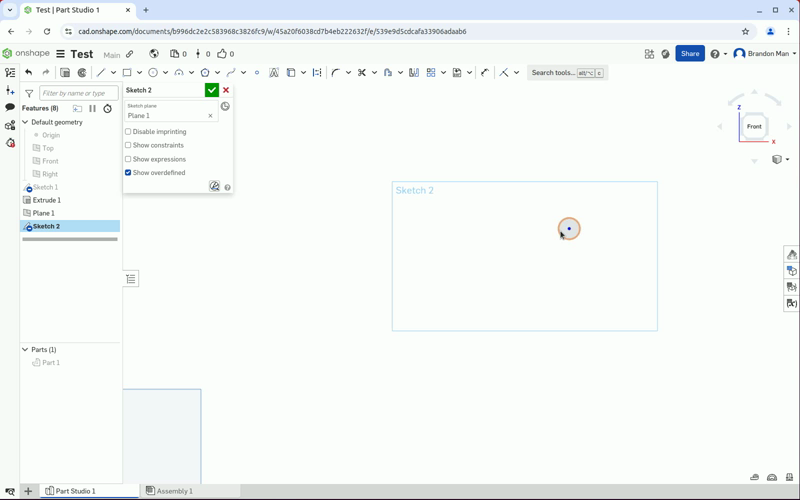
scroll(6)
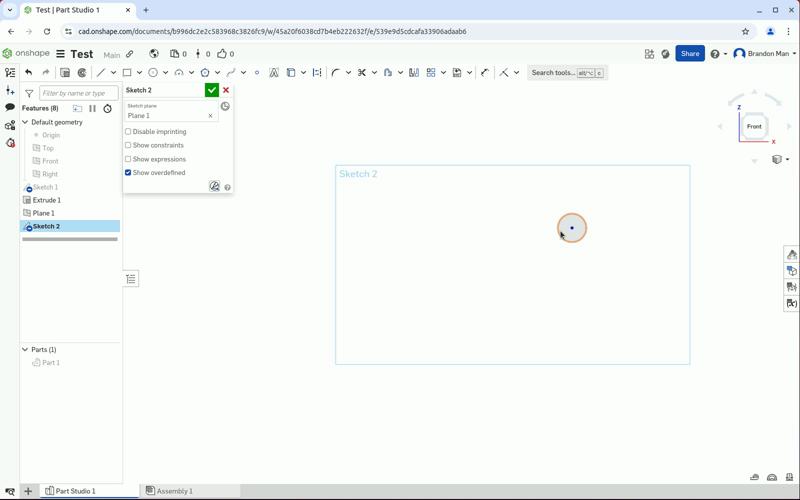
scroll(6)
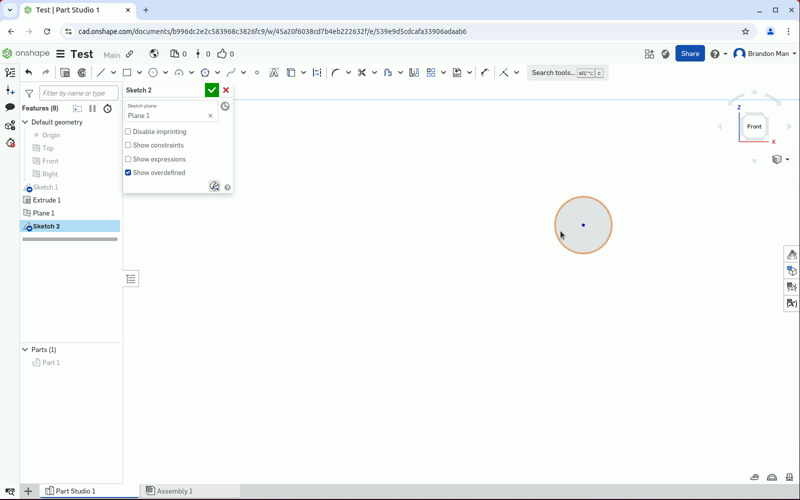
click(560, 230)
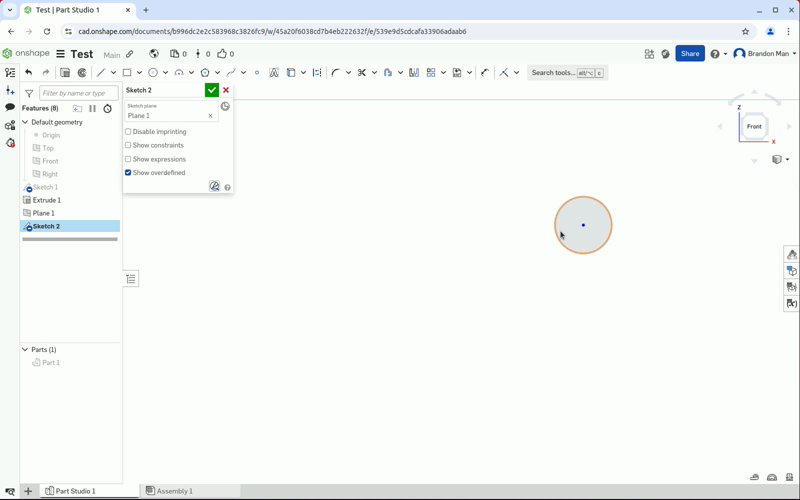
scroll(-6)
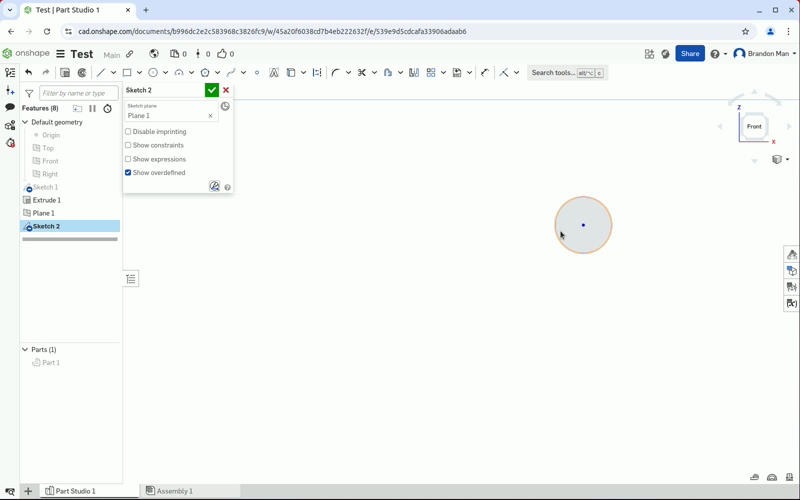
scroll(-6)
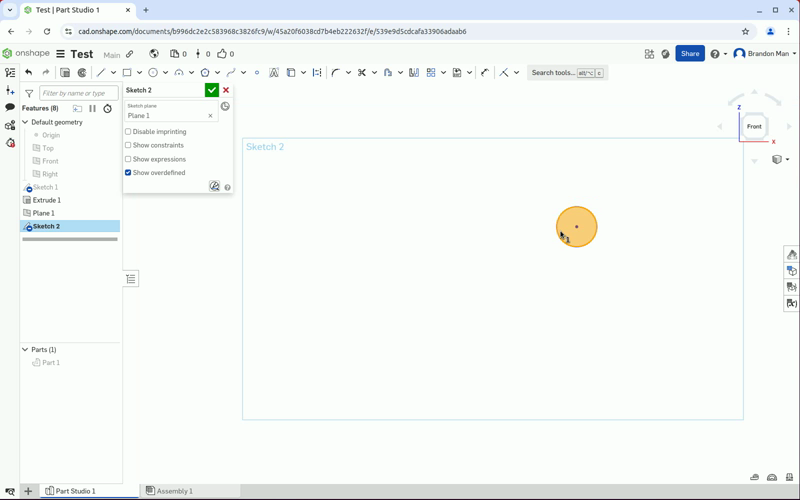
scroll(-6)
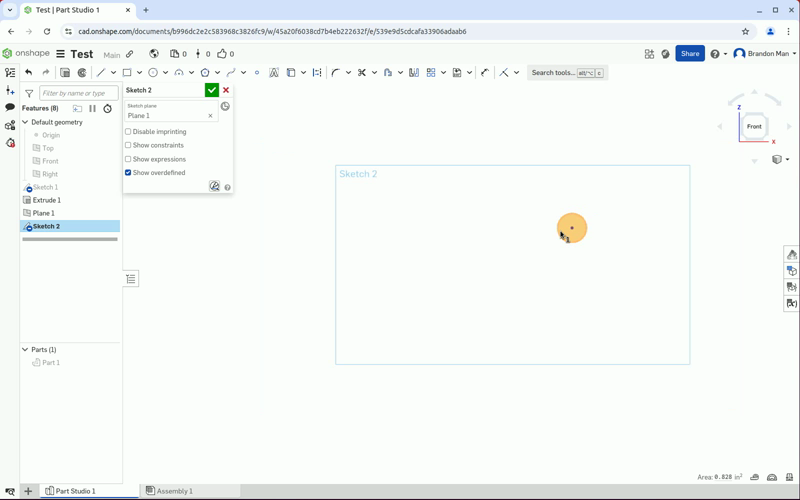
scroll(-6)
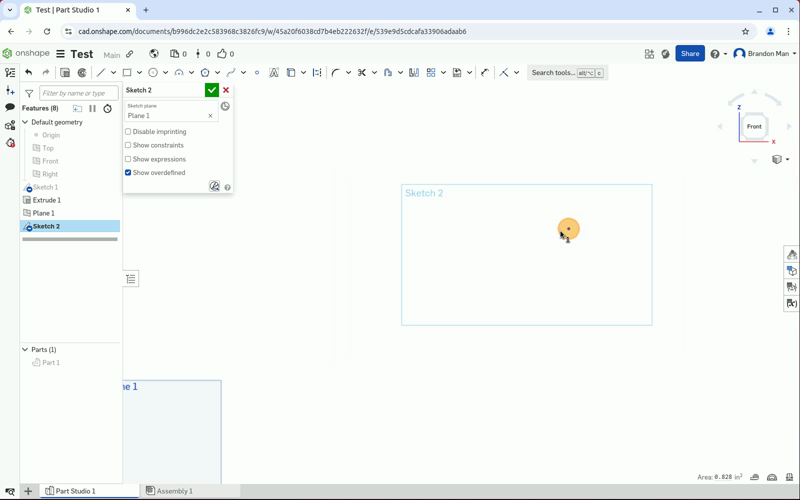
scroll(-6)
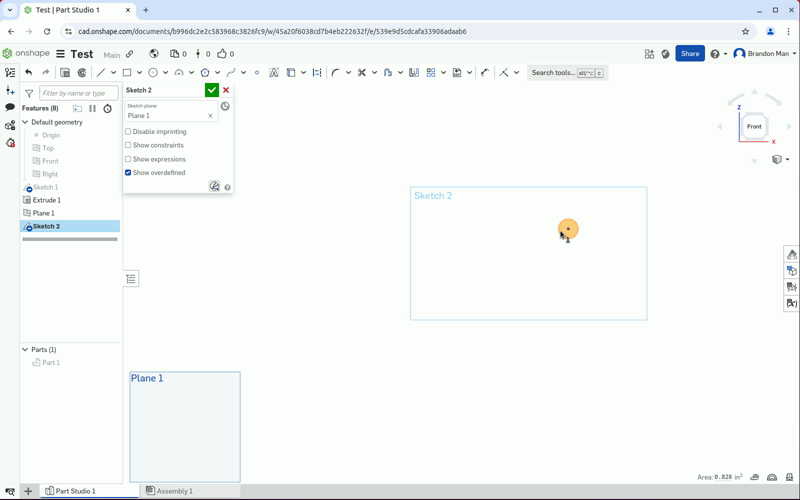
scroll(-6)
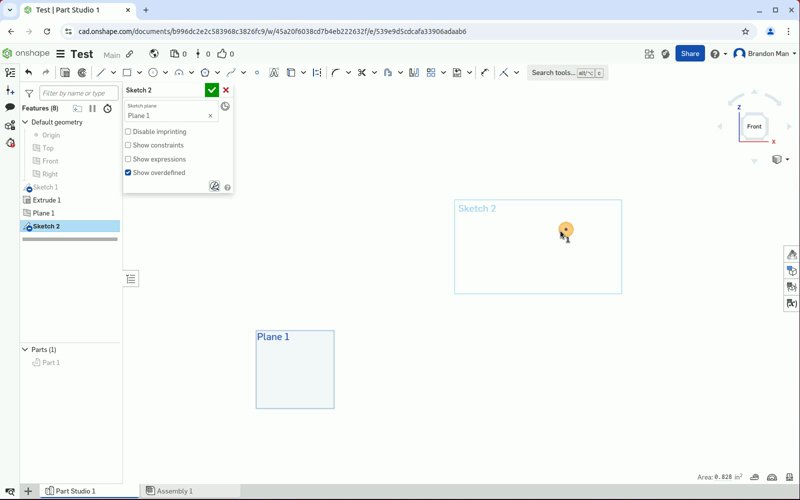
scroll(-6)
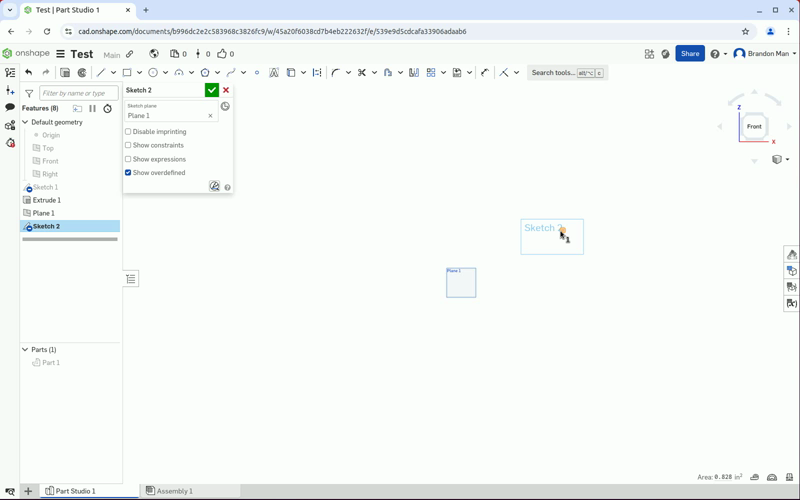
mouse_move(73, 352)
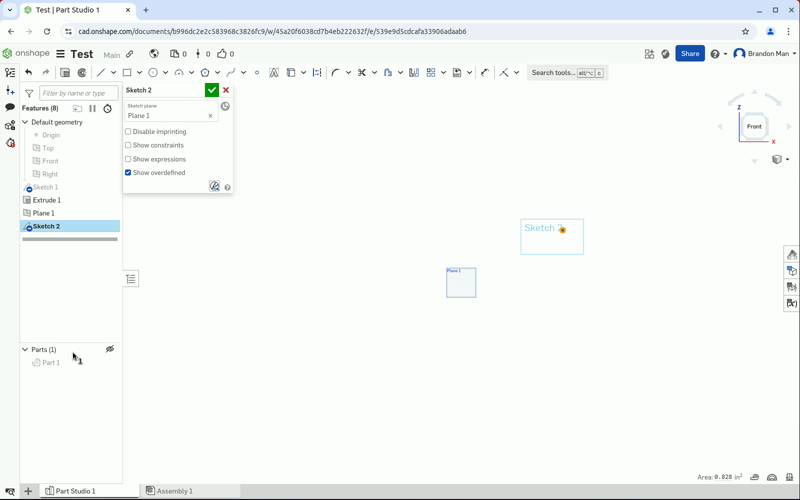
key(shift+y)
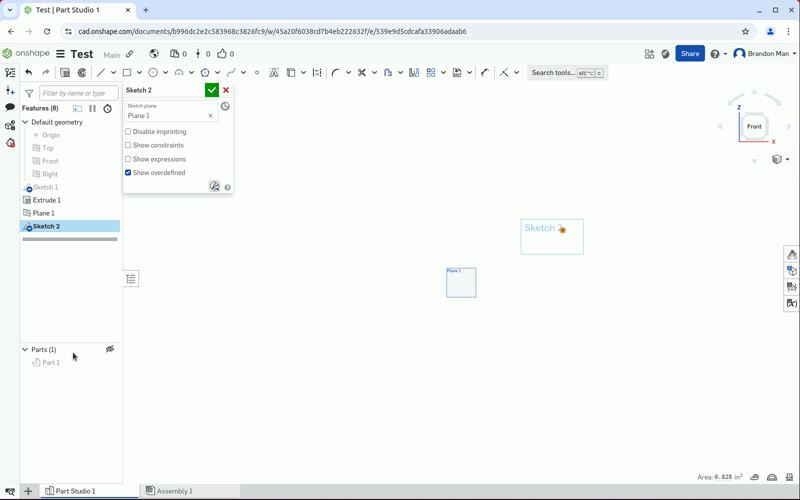
key(shift+e)
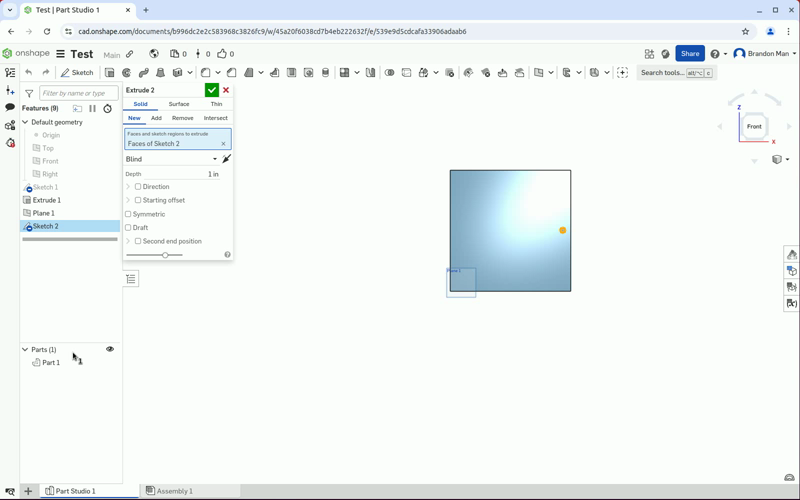
mouse_move(143, 106)
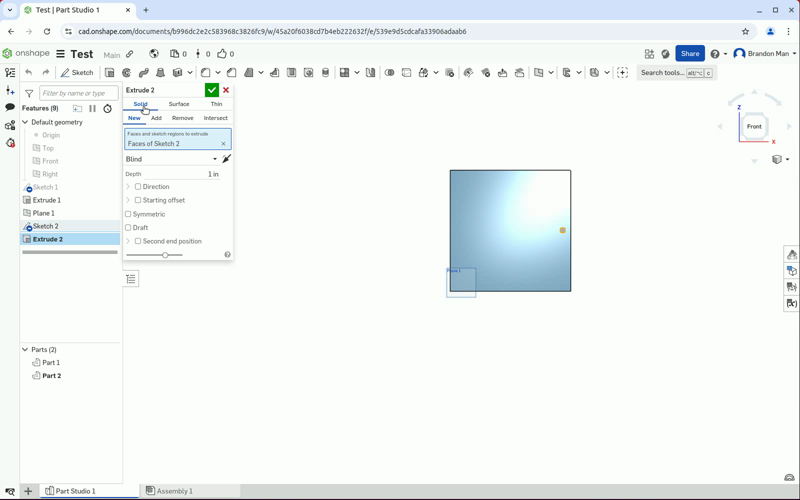
click(143, 106)
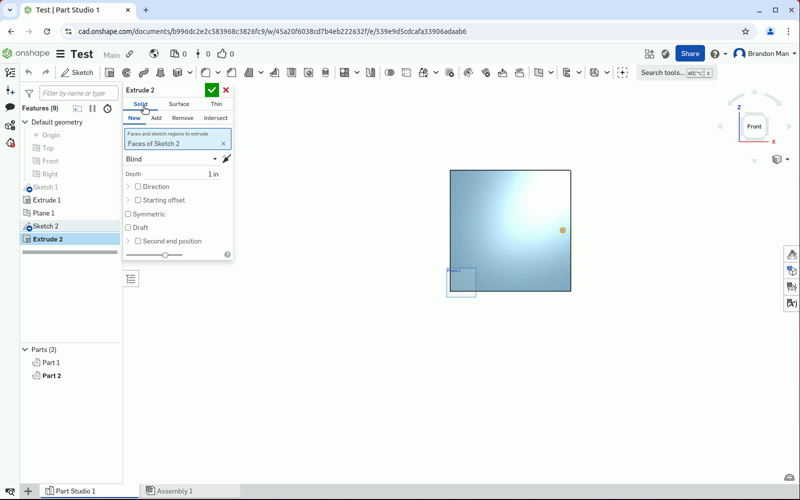
mouse_move(186, 120)
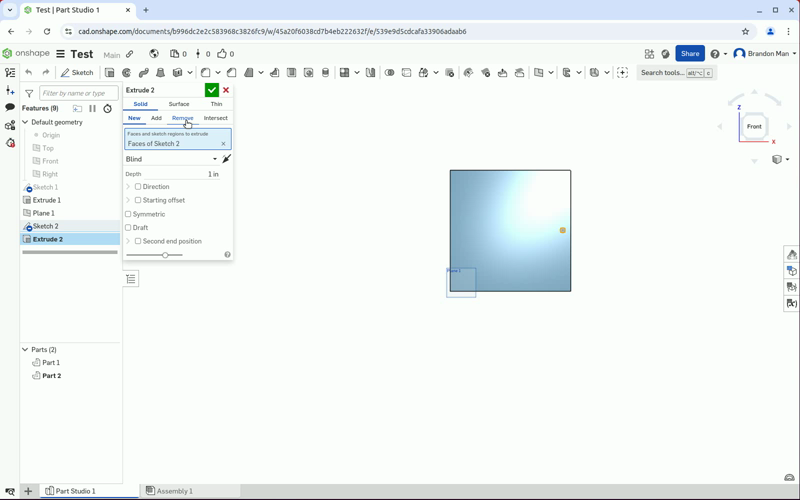
click(186, 120)
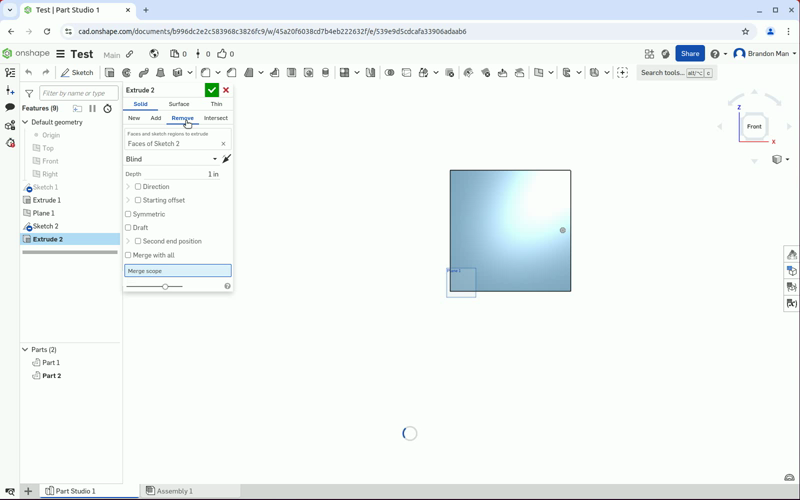
key(tab, 4)
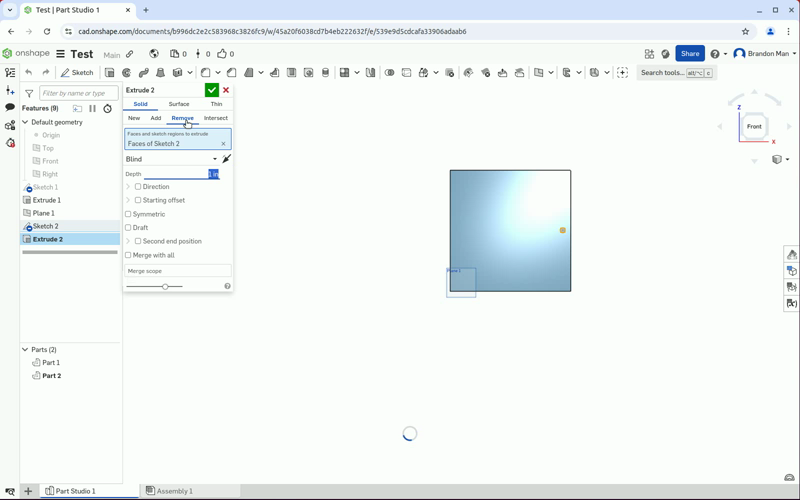
text(0.963)
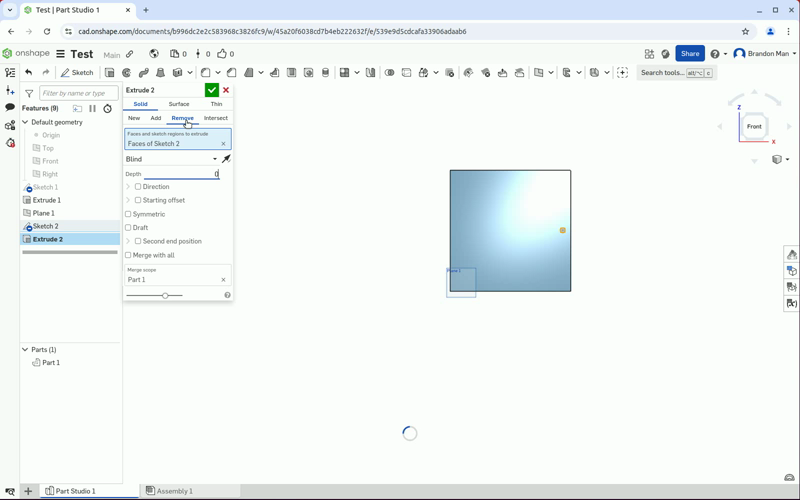
key(tab, 6)
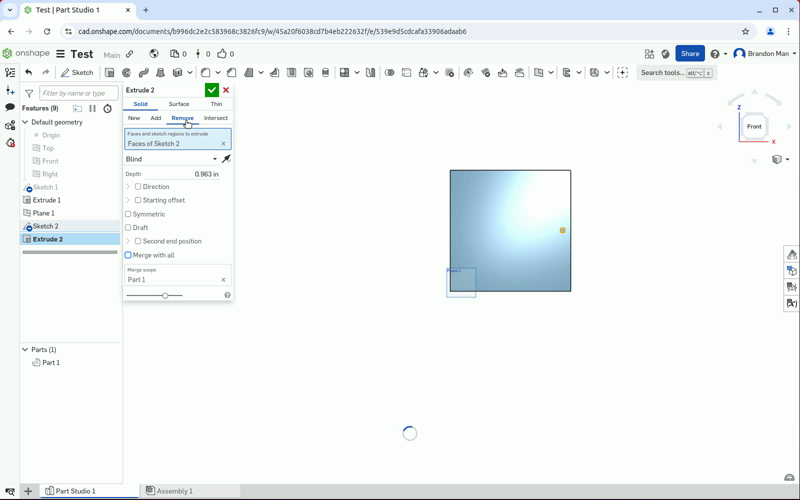
key(space)
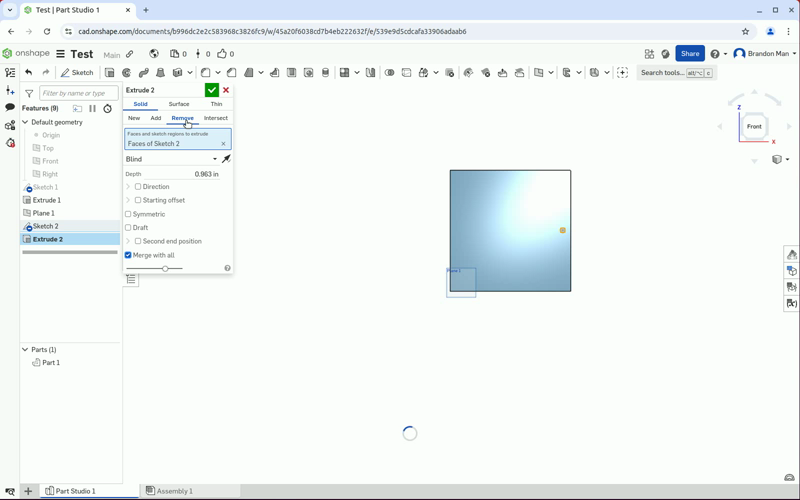
key(enter)
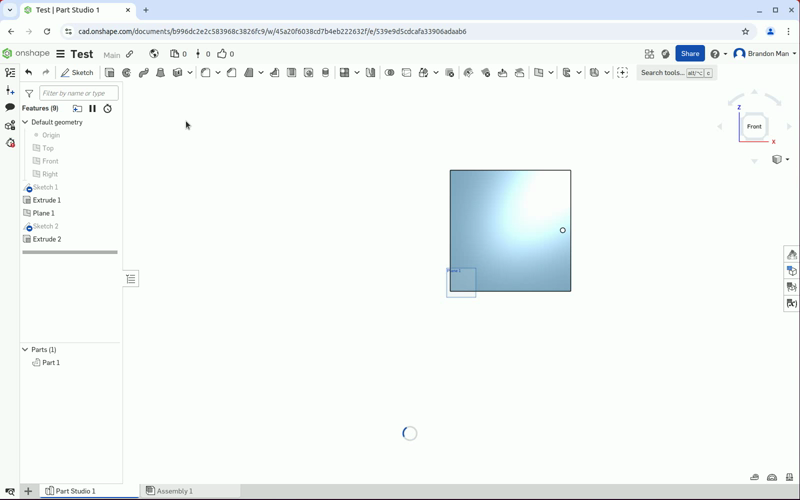
key(shift+h)
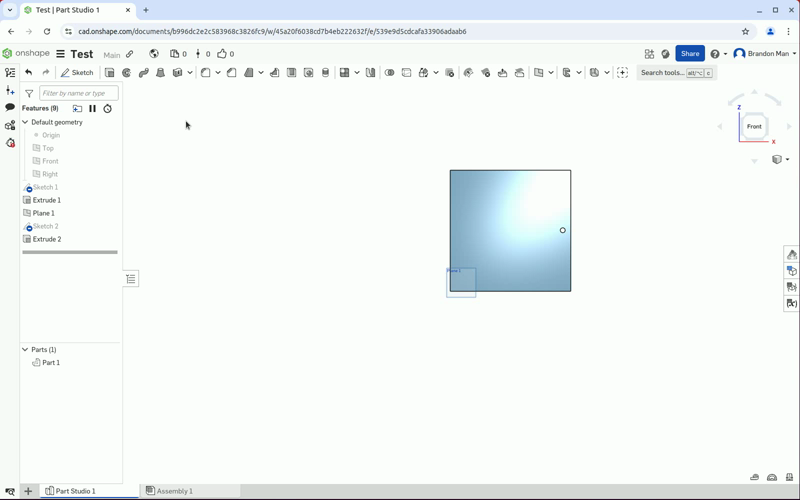
key(shift+h)
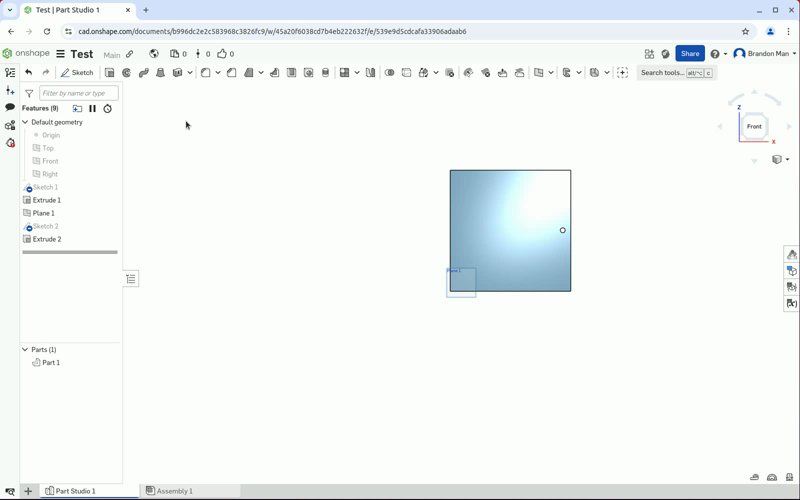
key(shift+7)
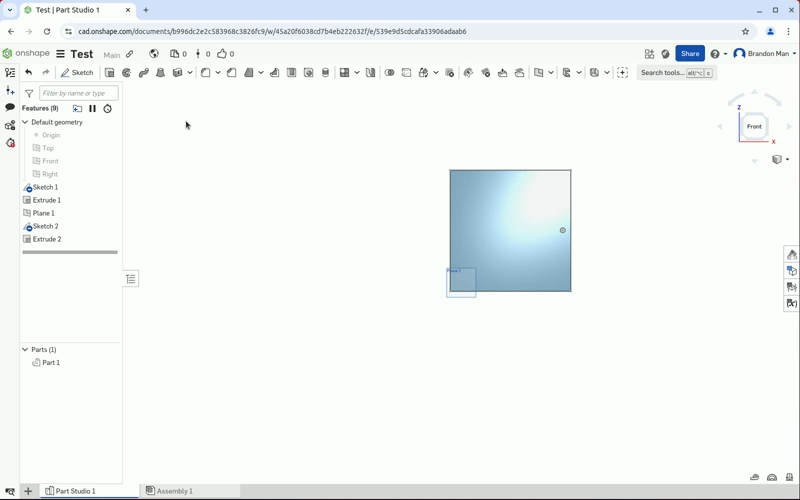
key(left, 2)
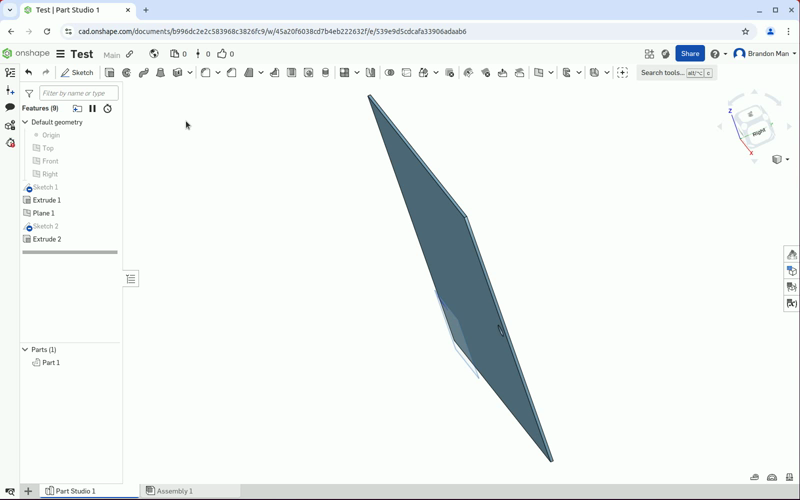
key(down, 2)
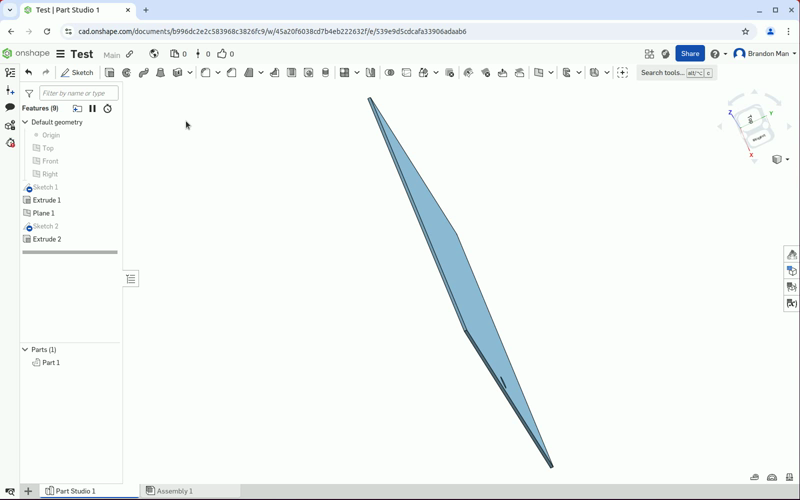
key(up, 2)
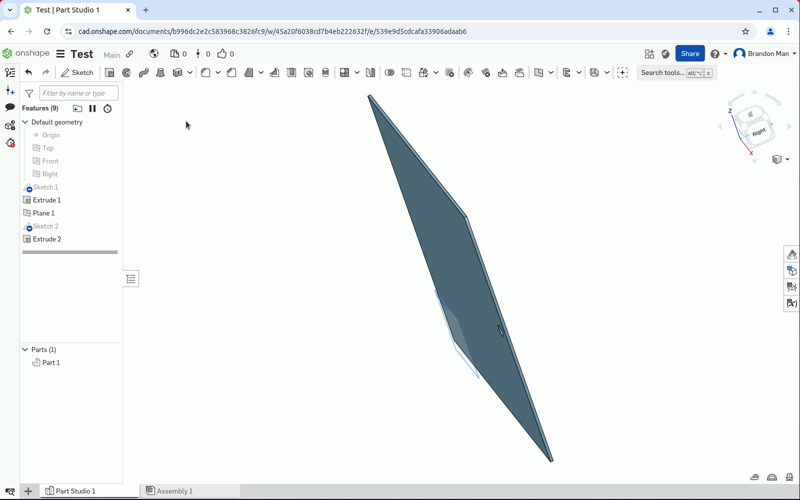
key(right, 2)
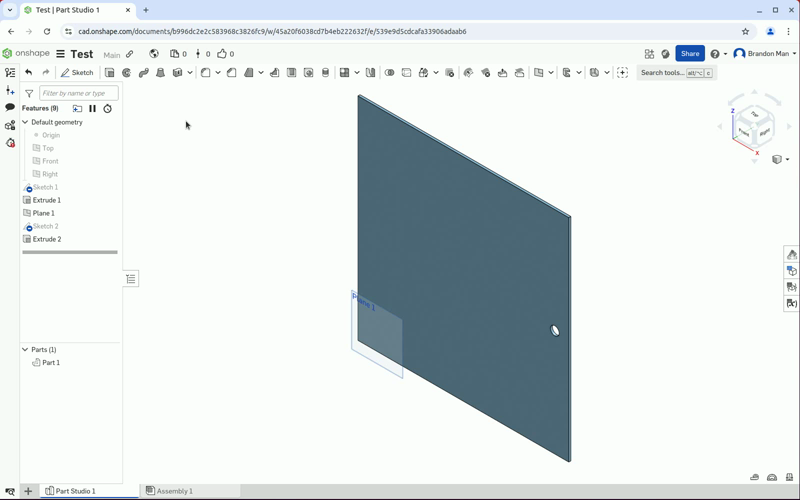
mouse_move(73, 189)
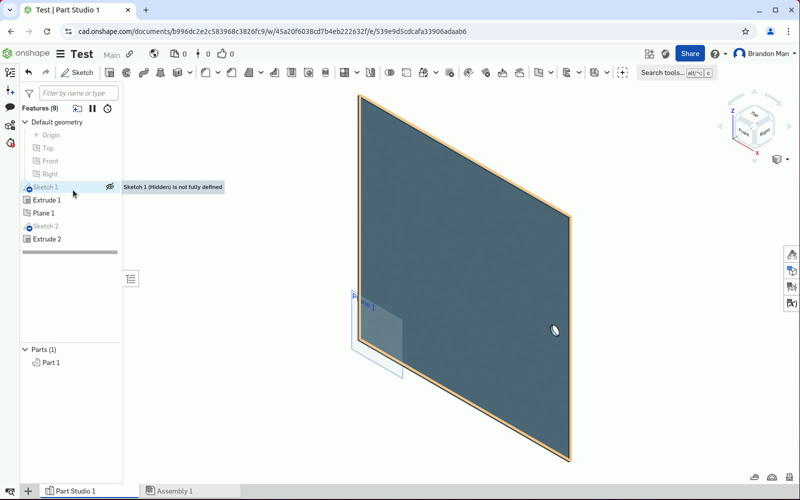
click(73, 189)